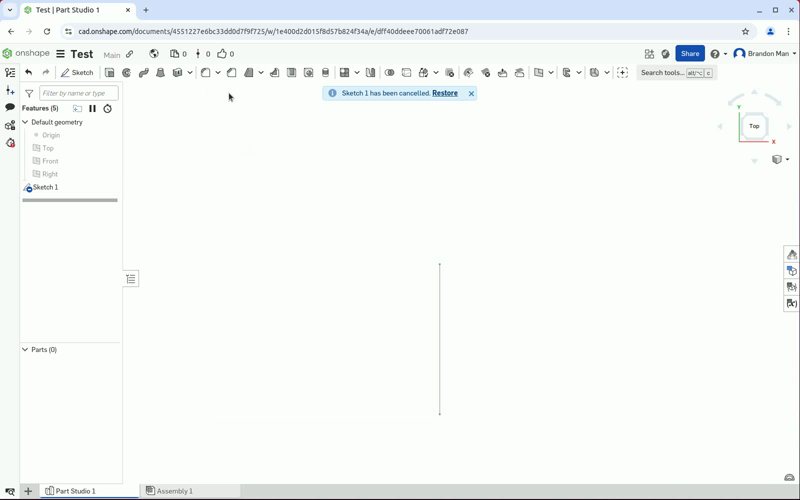
key(shift+h)
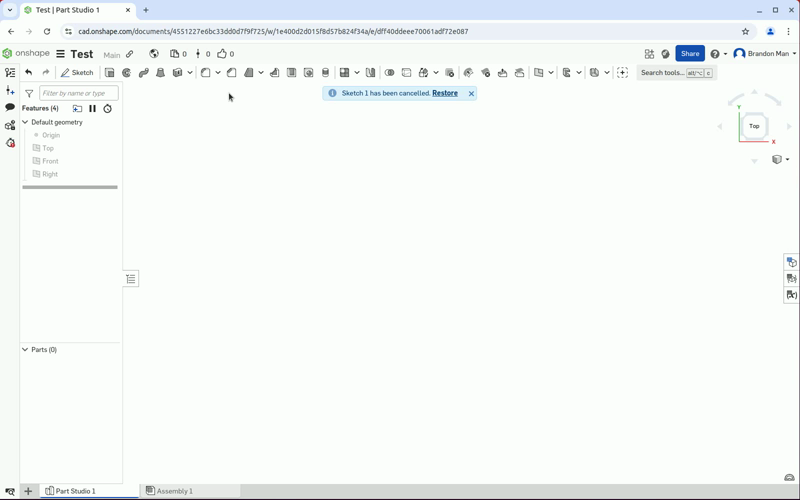
mouse_move(73, 352)
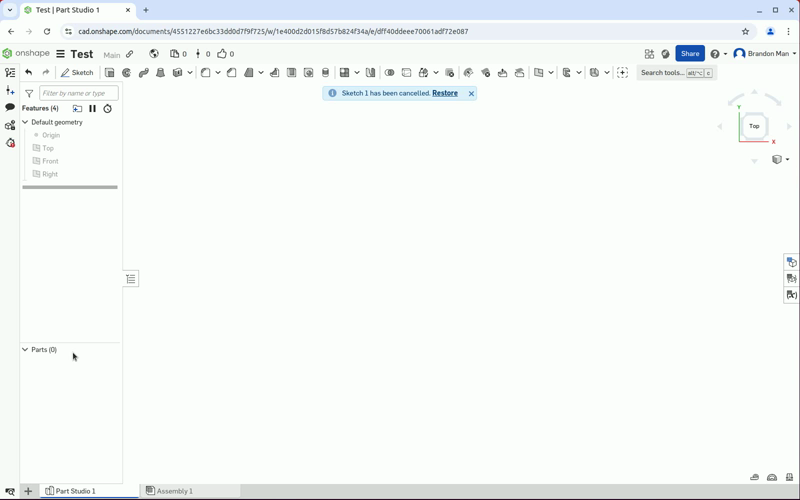
key(y)
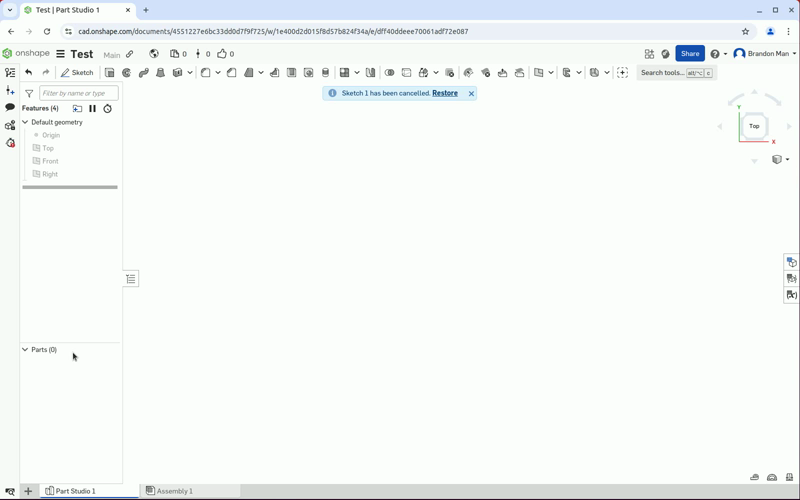
key(shift+p)
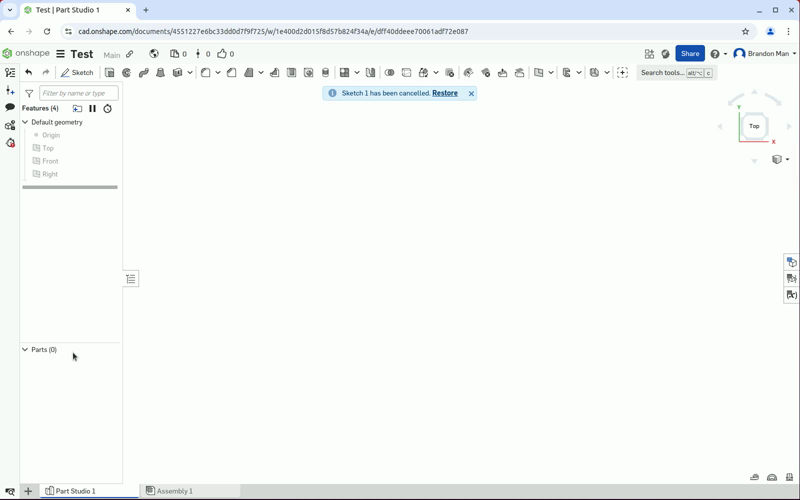
key(space)
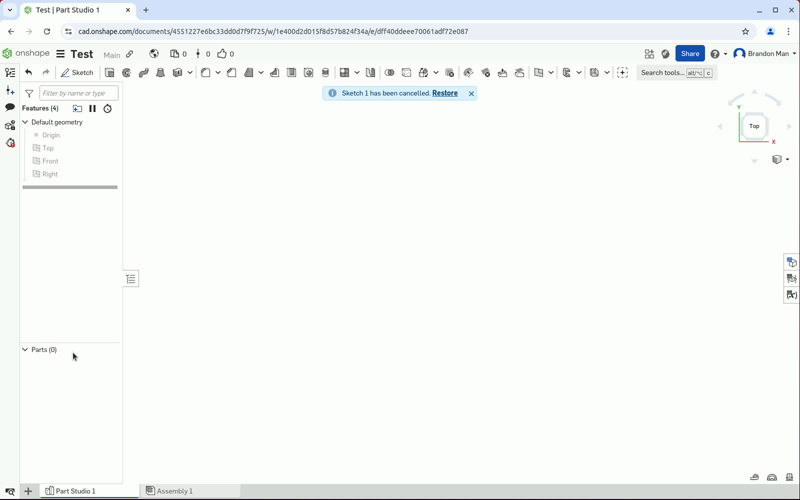
key_down(shift)
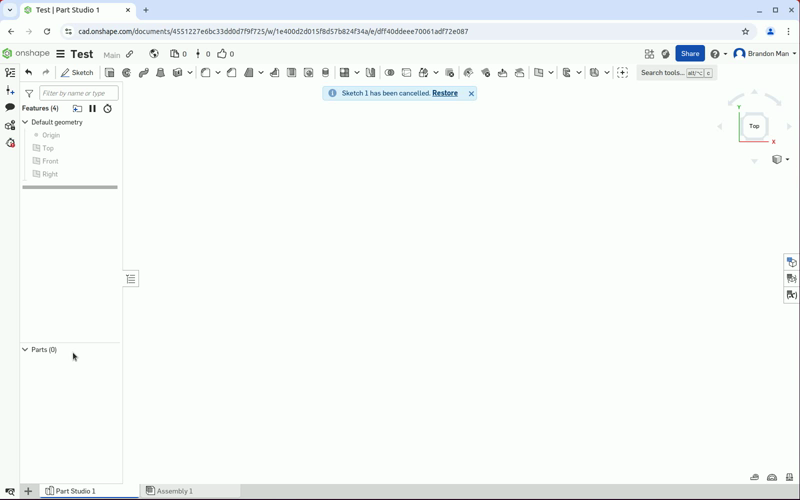
key(up)
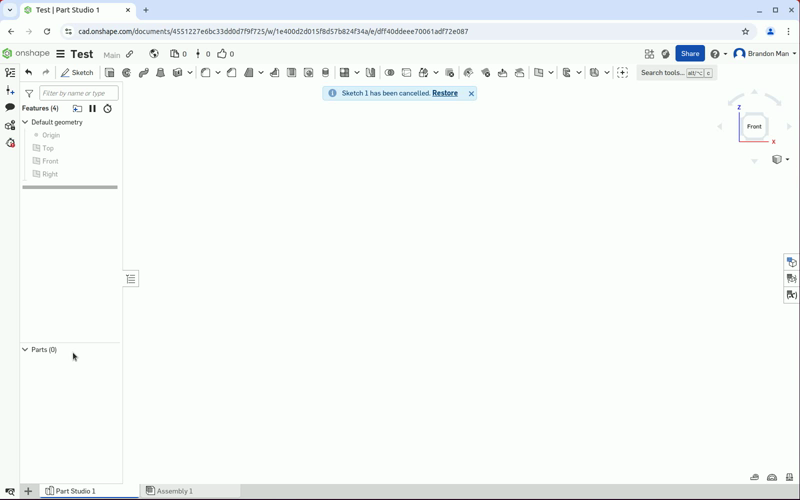
key_up(shift)
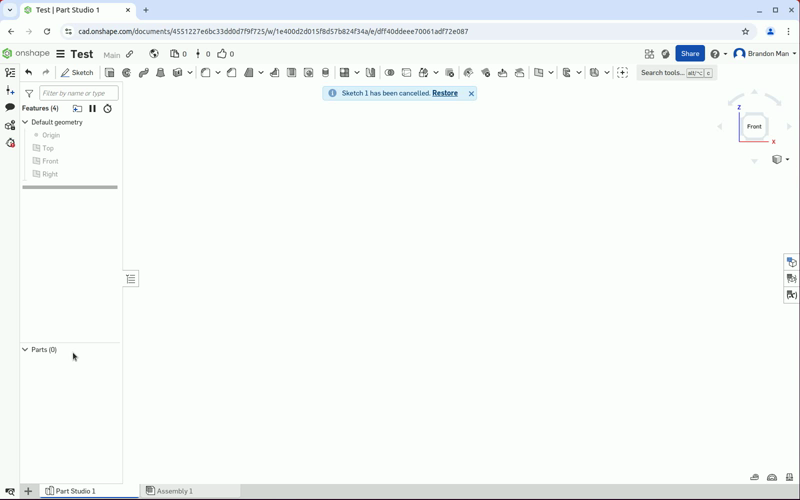
mouse_move(73, 352)
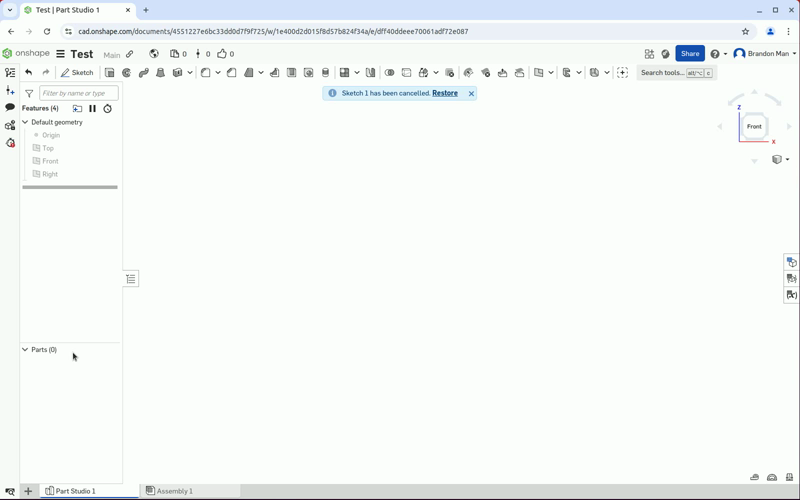
key(shift+y)
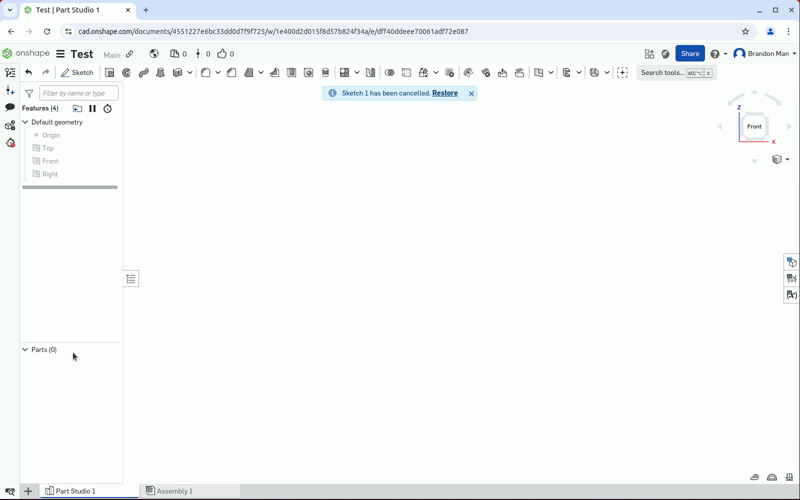
key(shift+s)
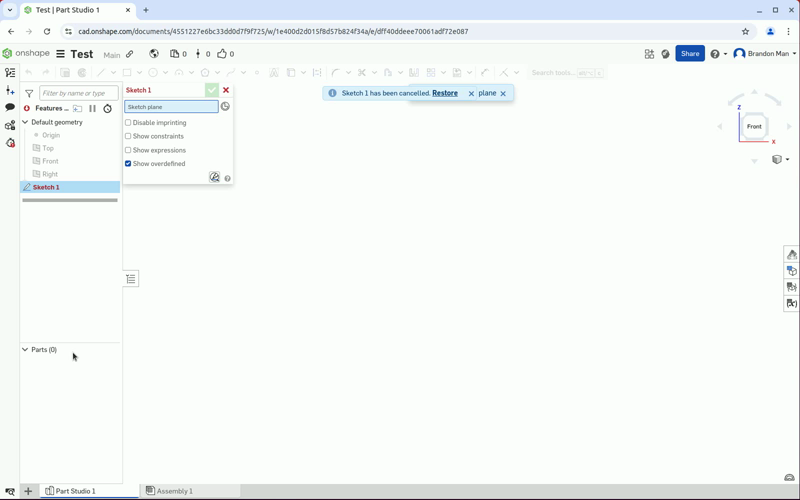
mouse_move(73, 163)
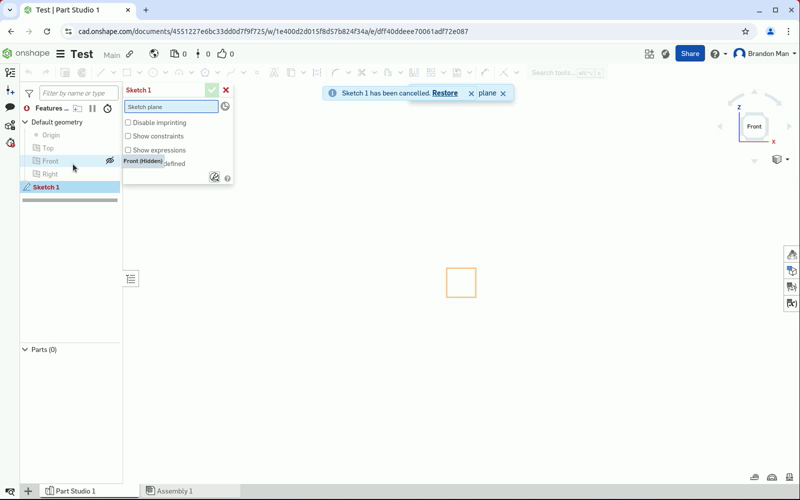
click(73, 163)
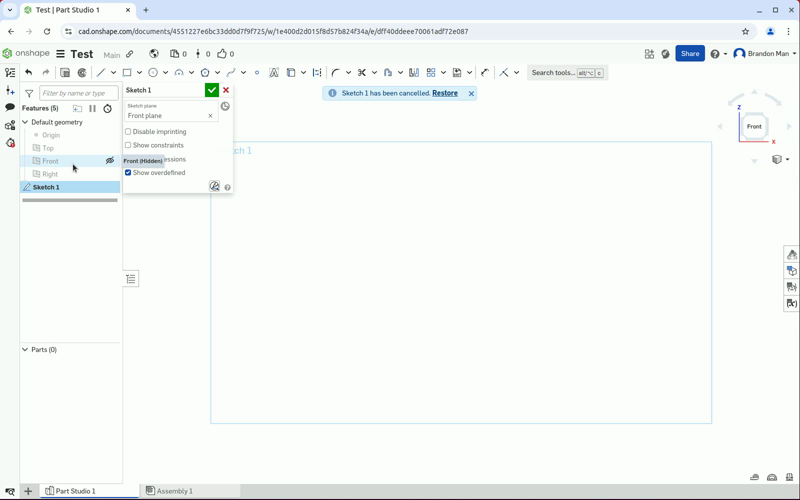
mouse_move(73, 352)
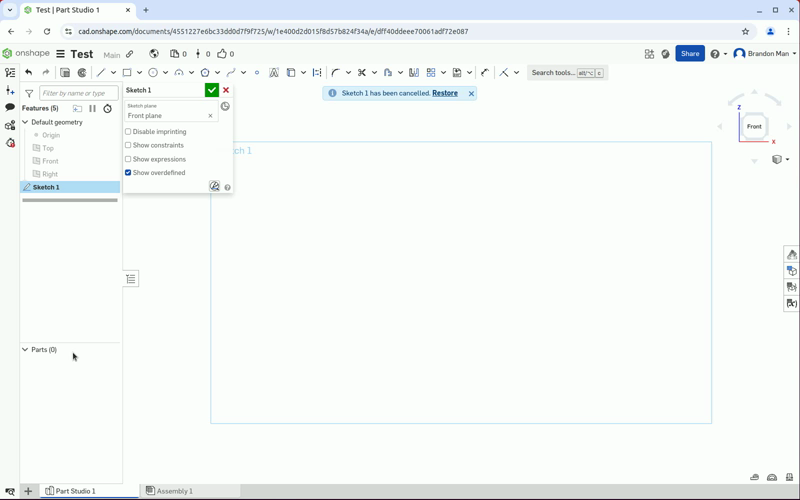
key(y)
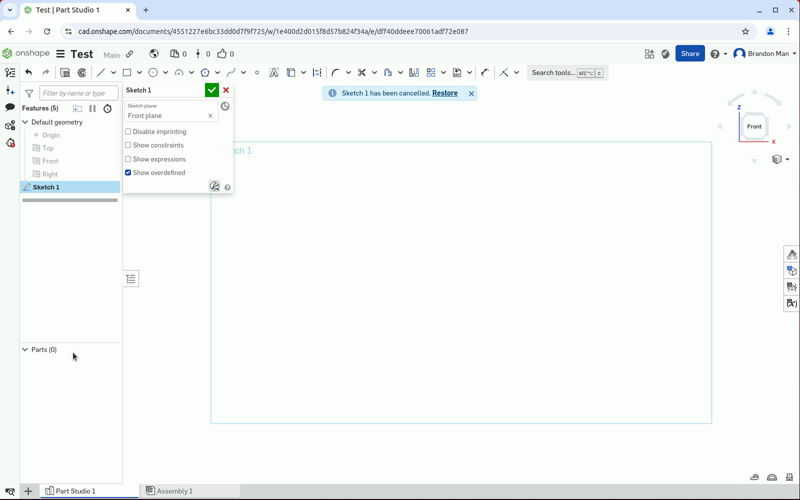
key(l)
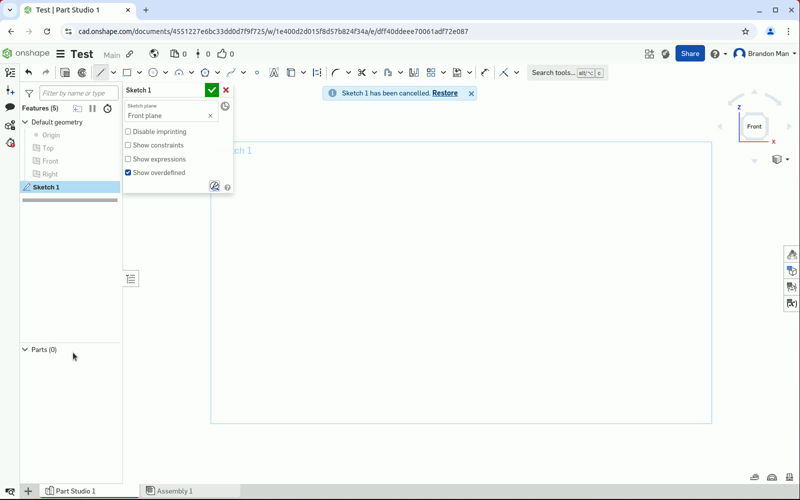
key_down(shift)
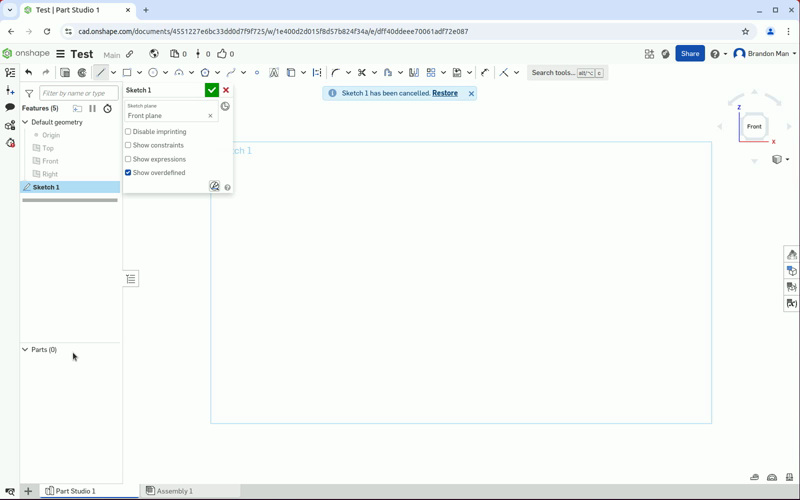
mouse_move(460, 282)
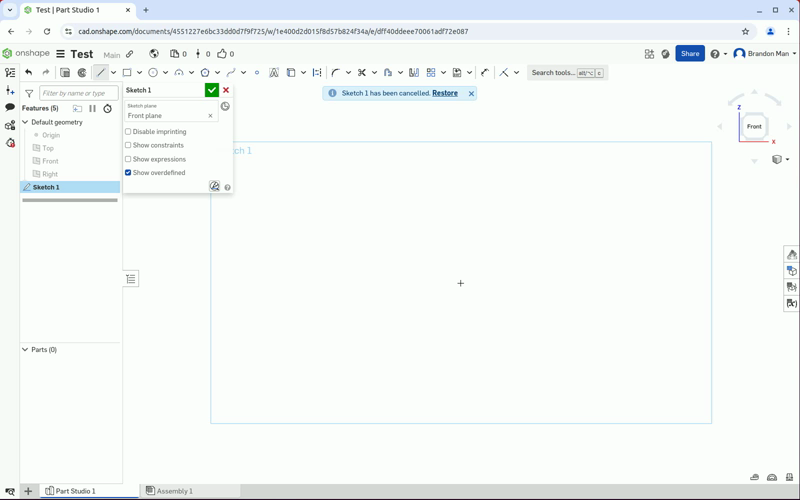
click(460, 282)
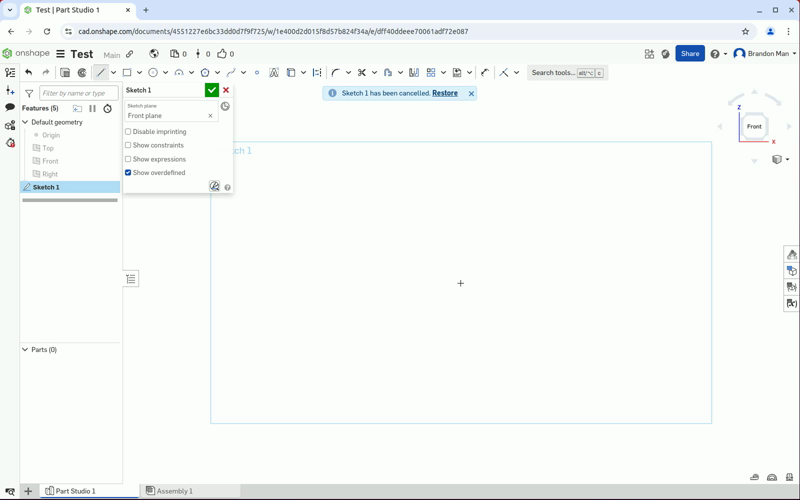
key_up(shift)
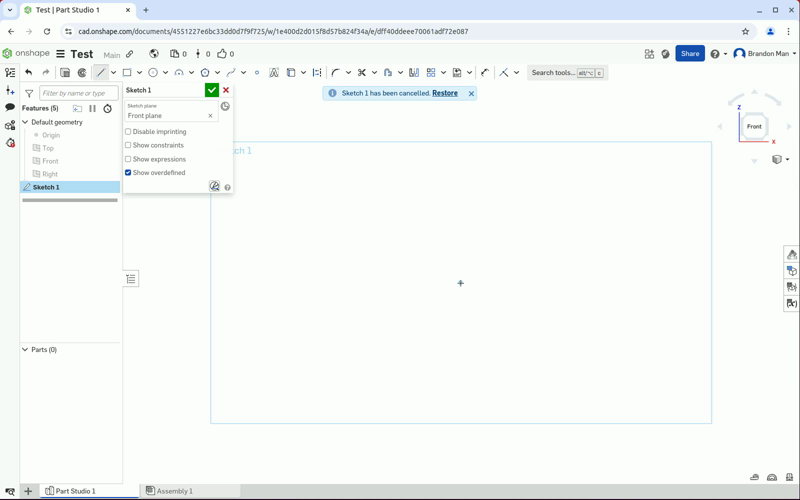
key_down(shift)
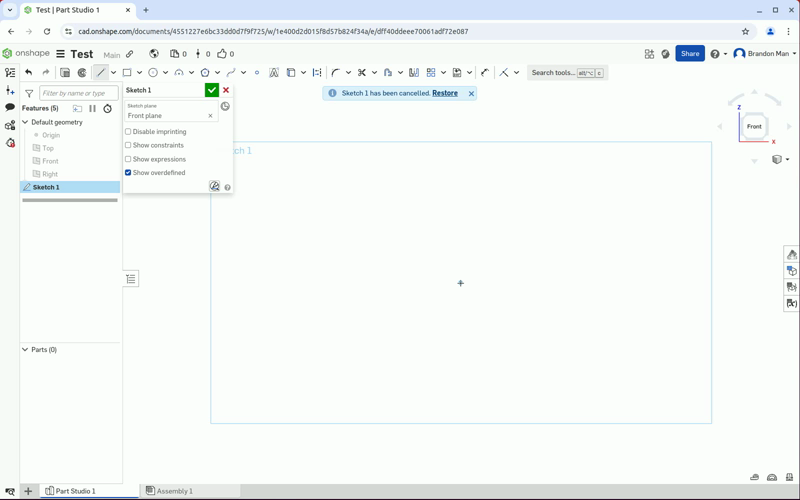
mouse_move(573, 282)
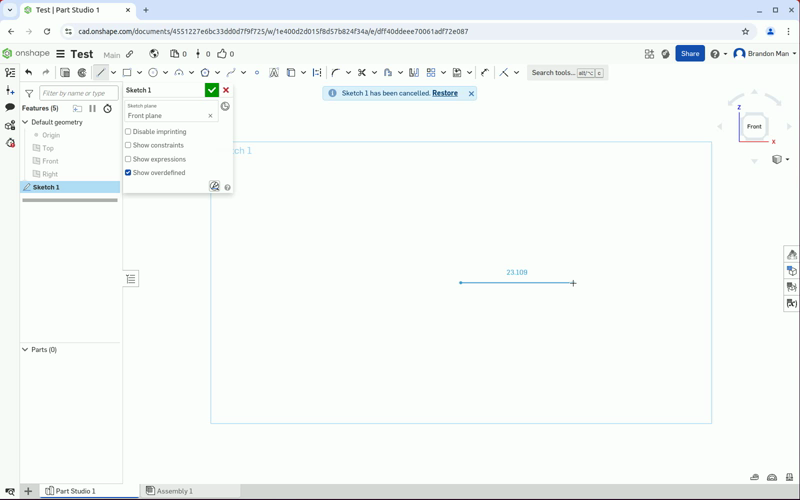
click(573, 282)
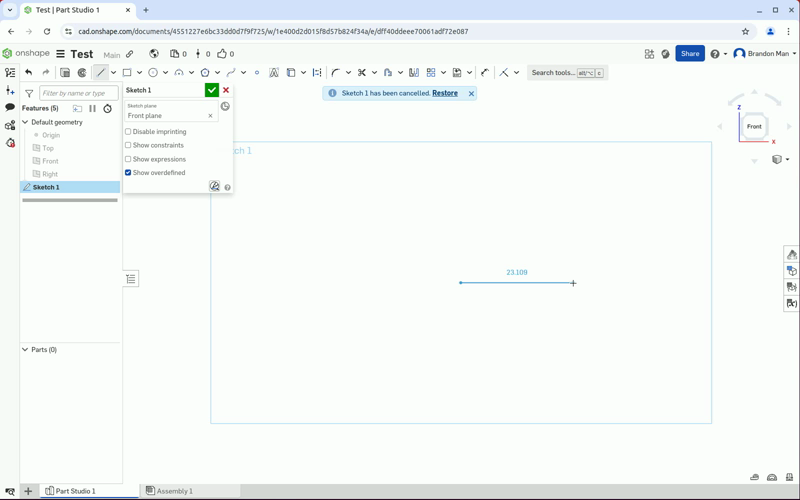
key_up(shift)
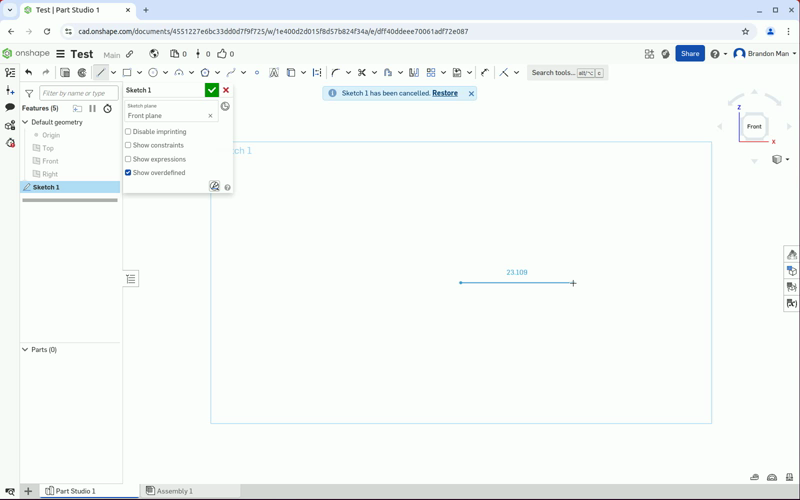
key_down(shift)
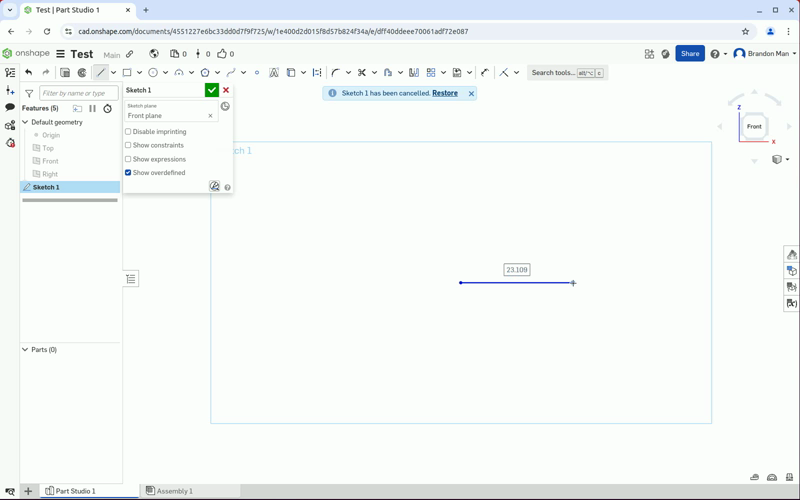
mouse_move(589, 282)
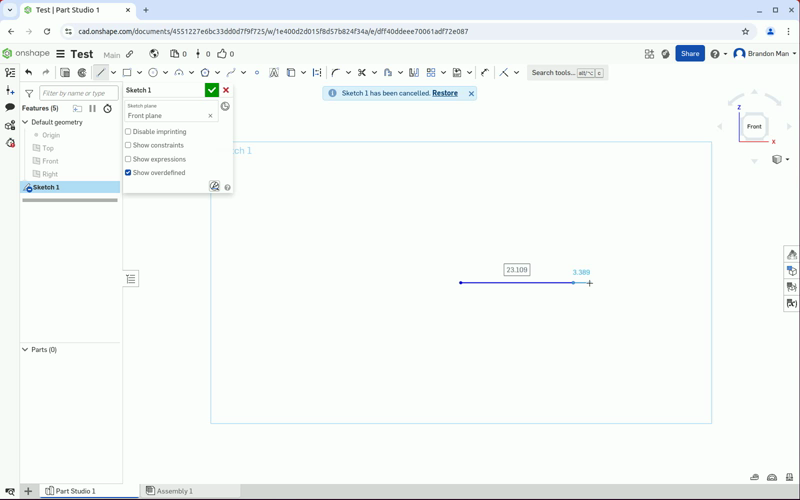
mouse_move(573, 267)
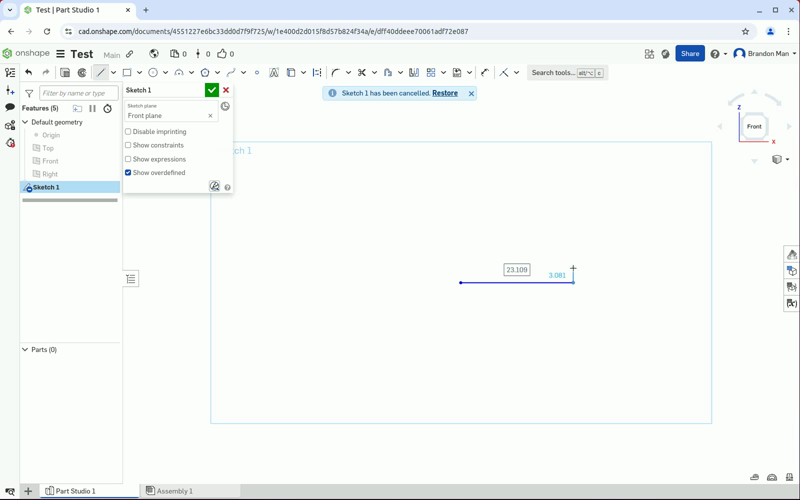
click(573, 267)
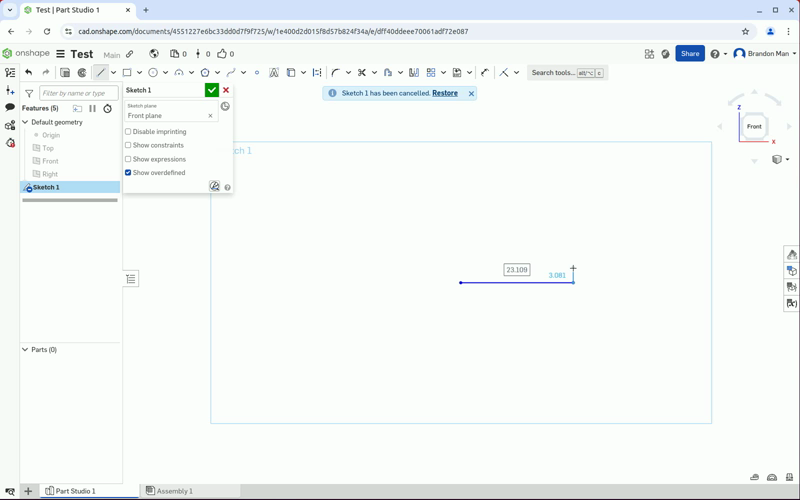
key_up(shift)
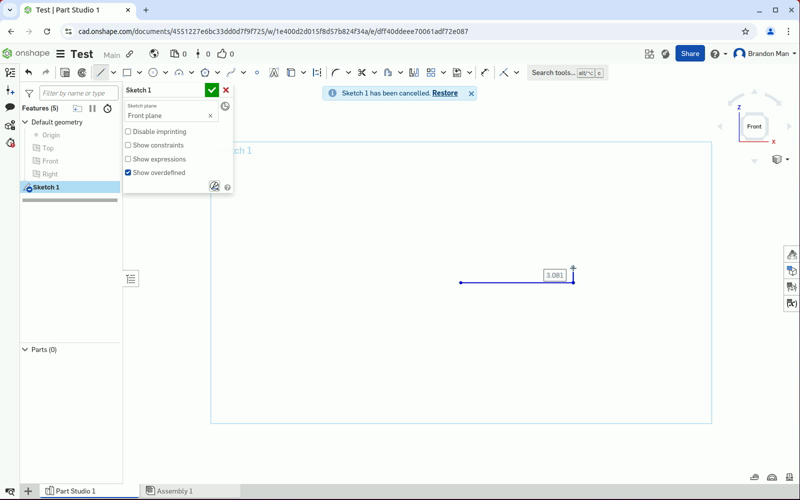
key_down(shift)
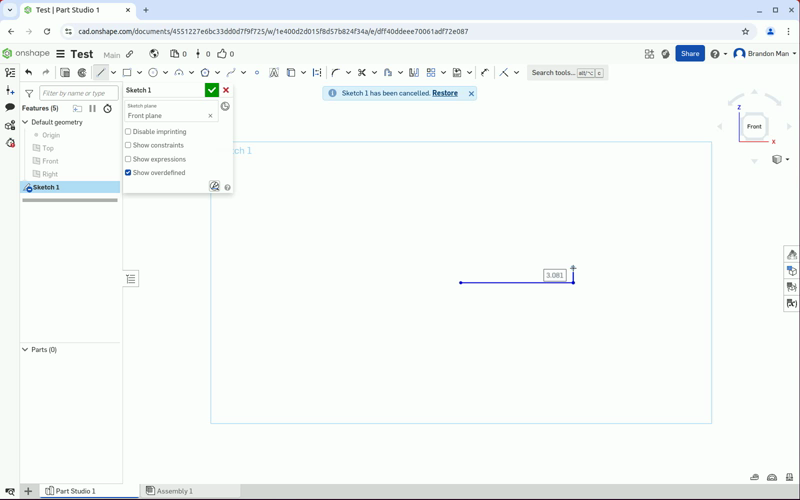
mouse_move(460, 267)
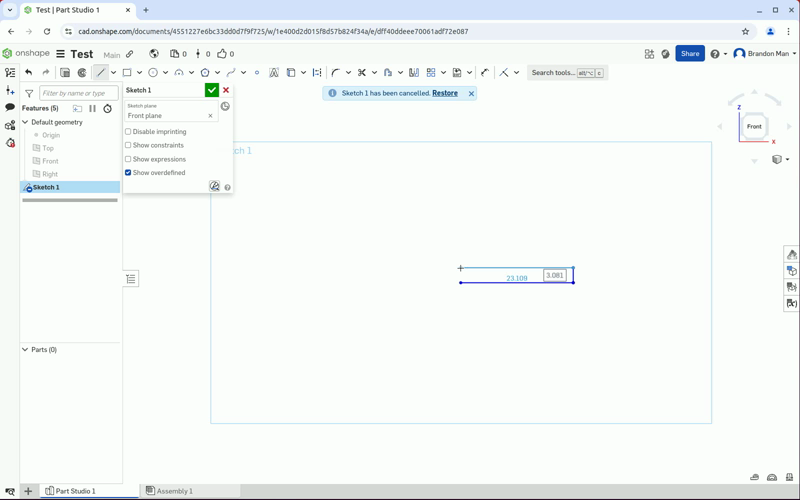
click(460, 267)
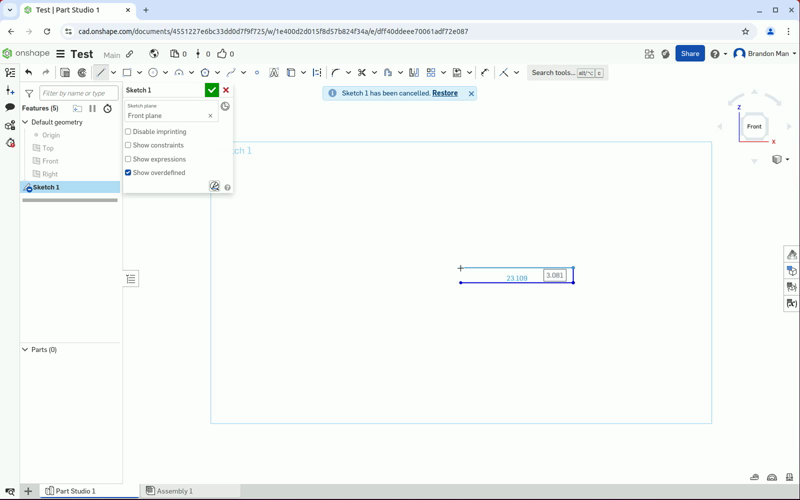
key_up(shift)
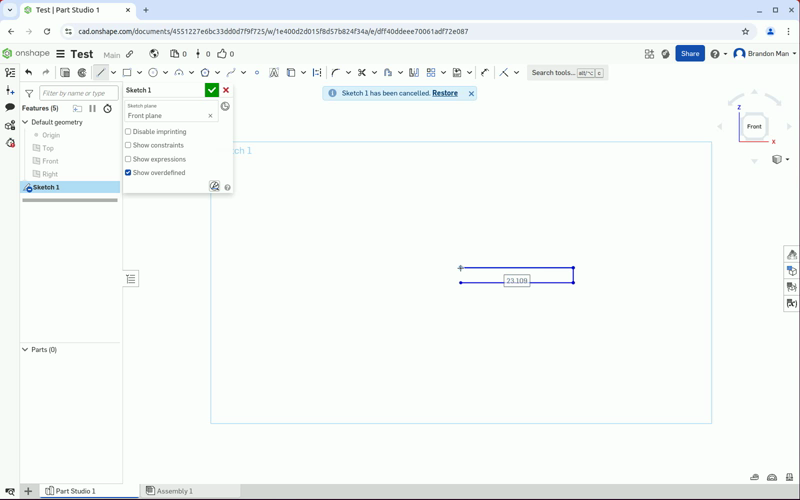
mouse_move(490, 267)
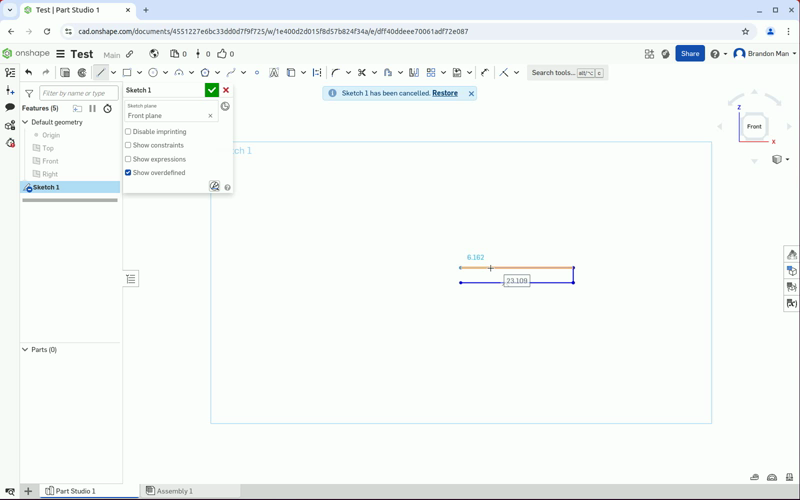
key_down(shift)
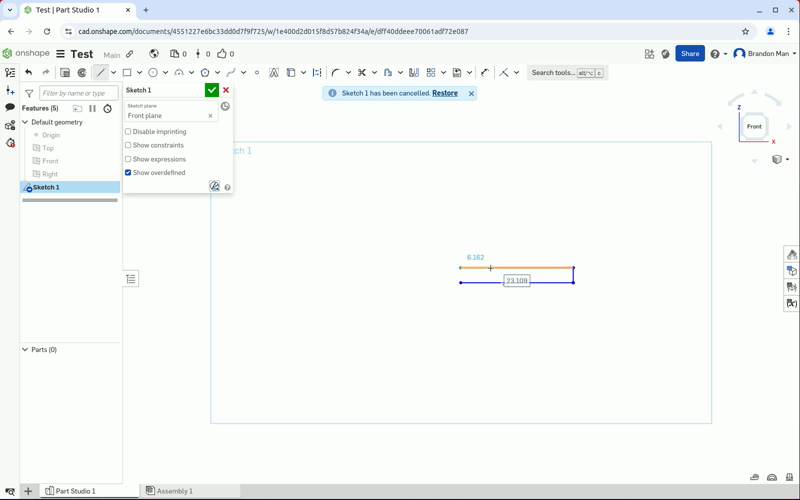
mouse_move(460, 282)
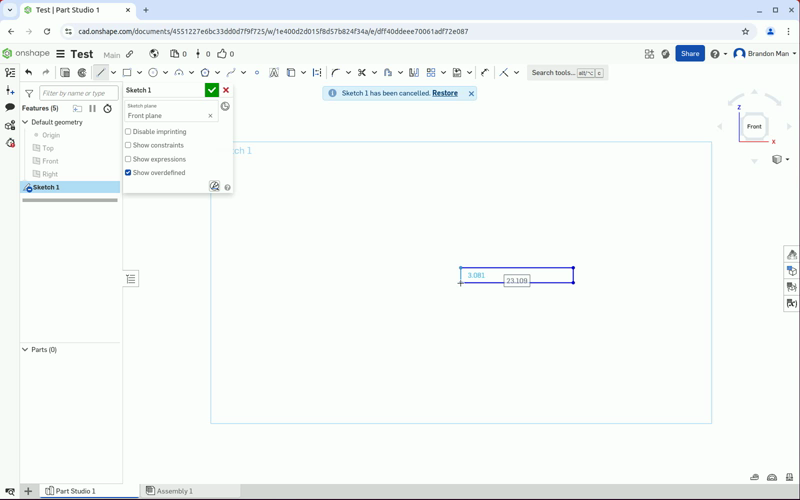
key_up(shift)
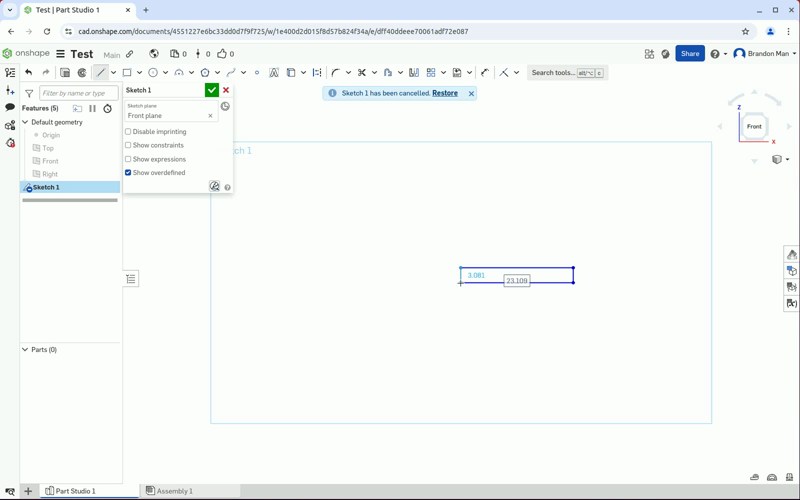
click(460, 282)
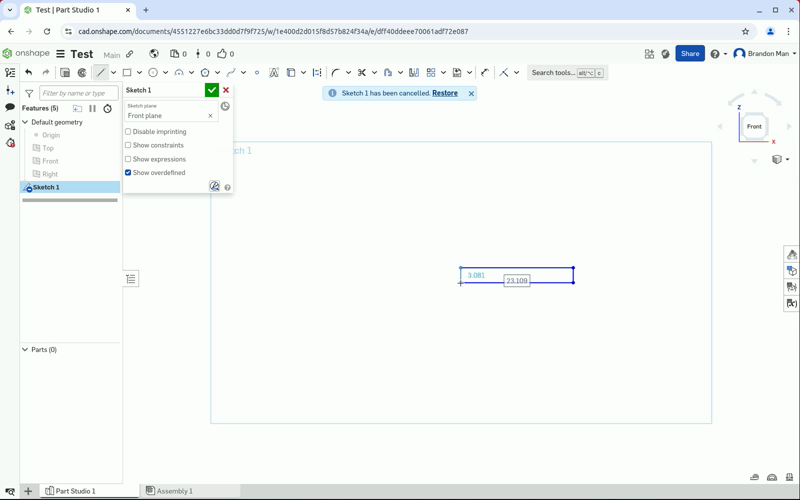
key(esc)
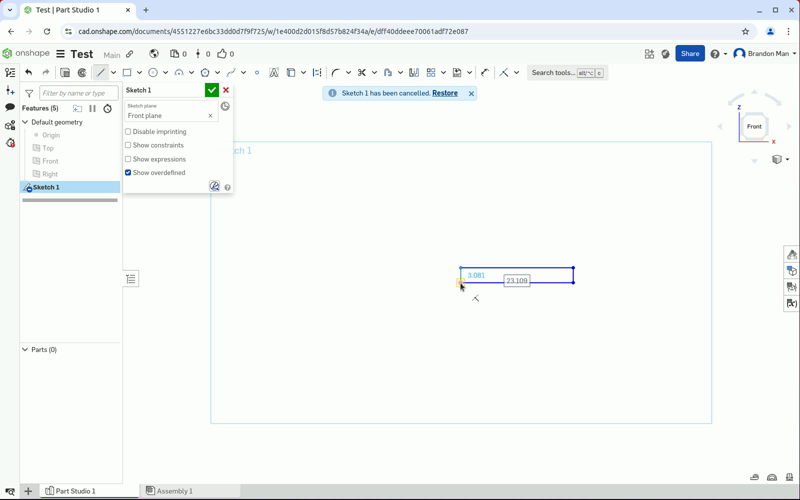
mouse_move(518, 270)
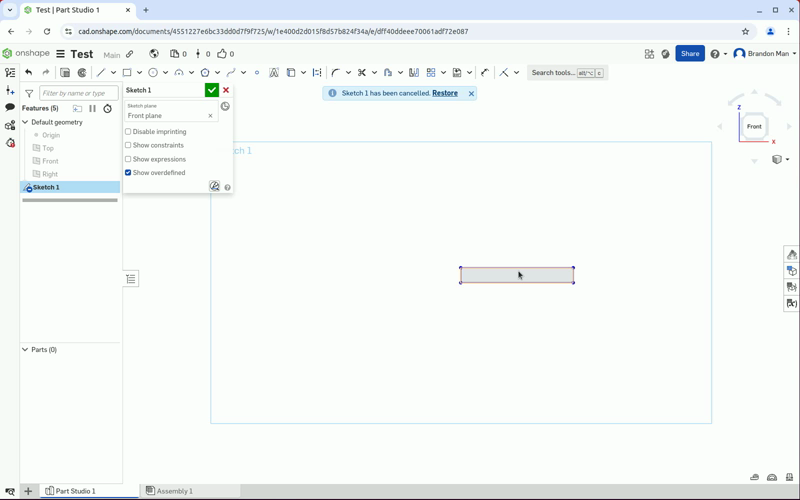
scroll(6)
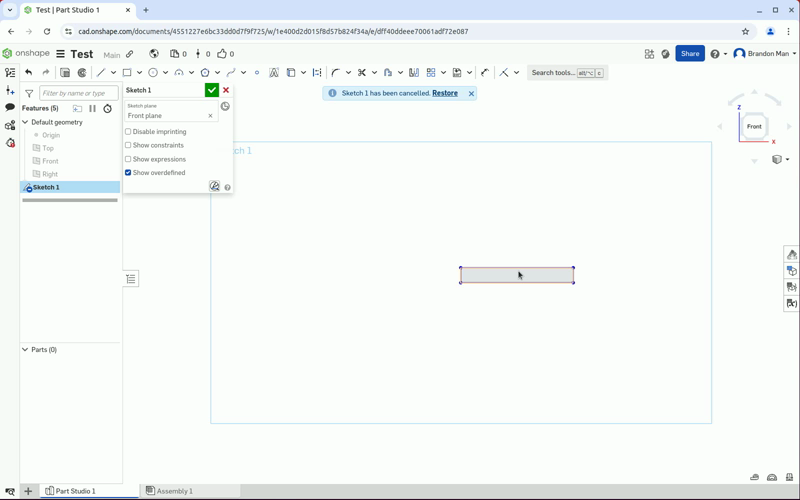
scroll(6)
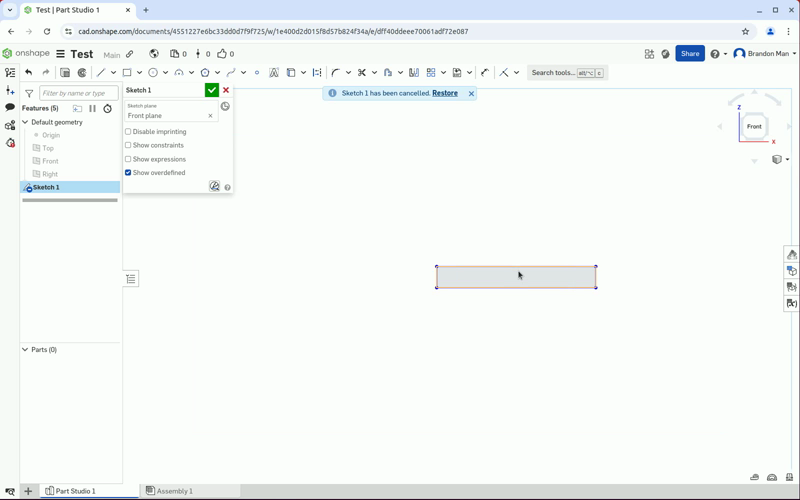
scroll(6)
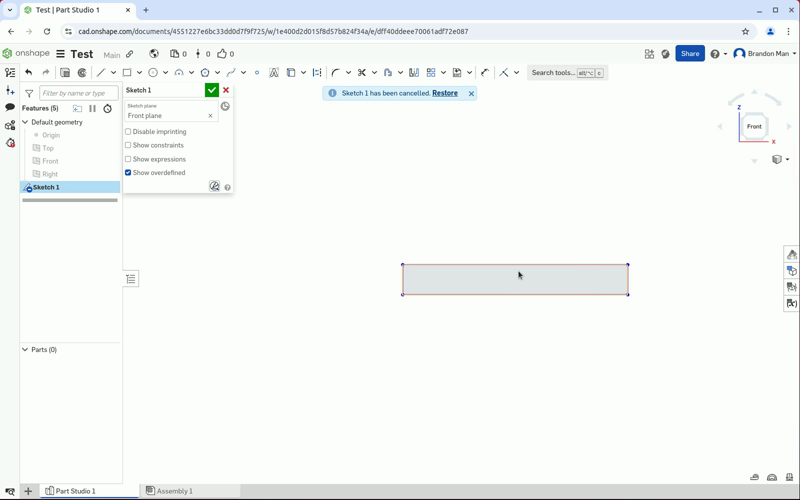
scroll(6)
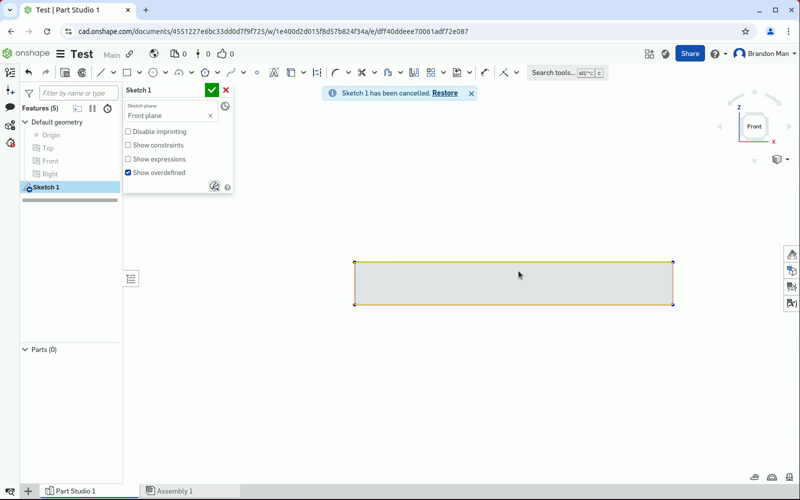
scroll(6)
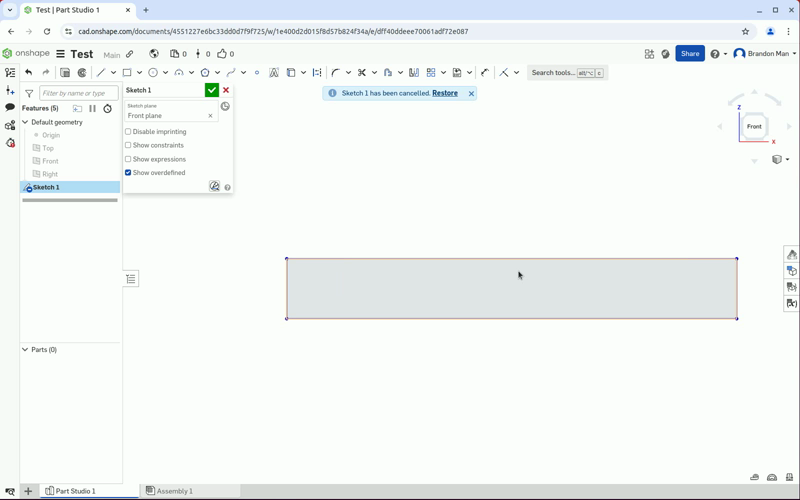
scroll(6)
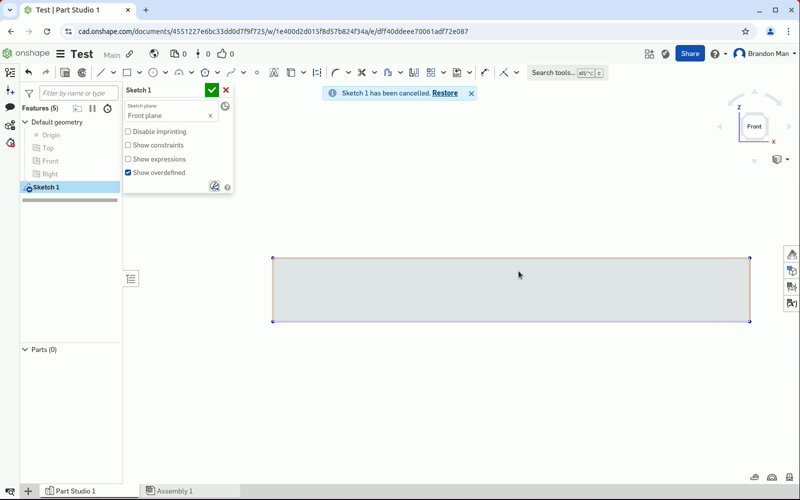
scroll(6)
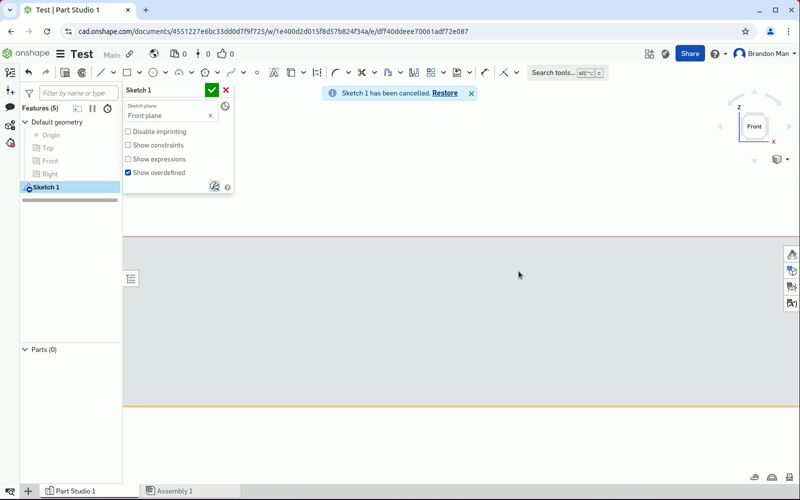
click(518, 270)
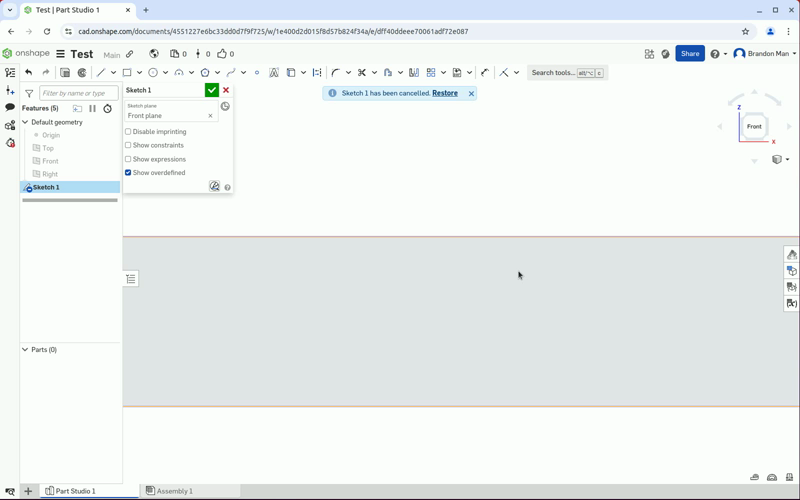
scroll(-6)
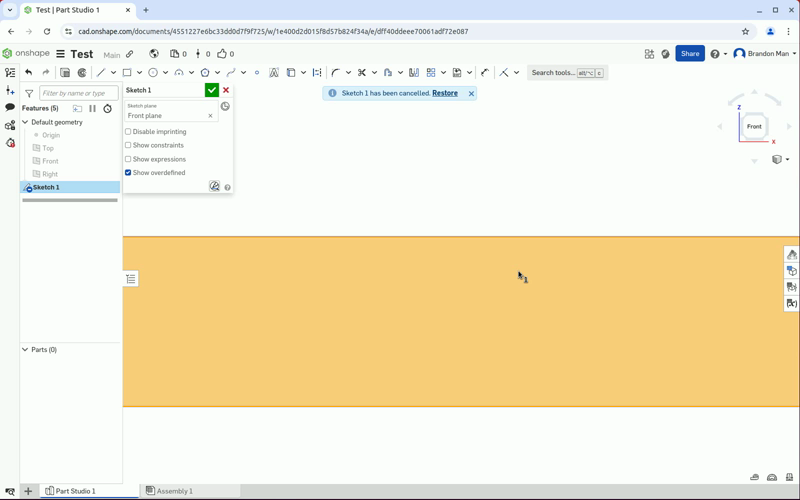
scroll(-6)
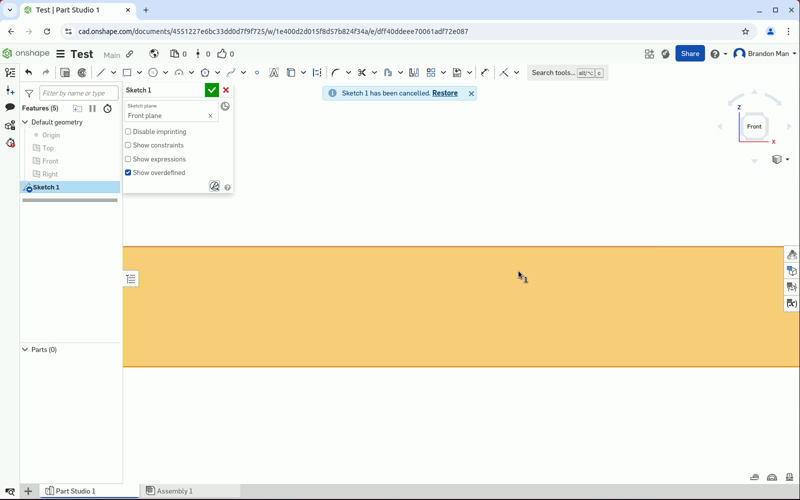
scroll(-6)
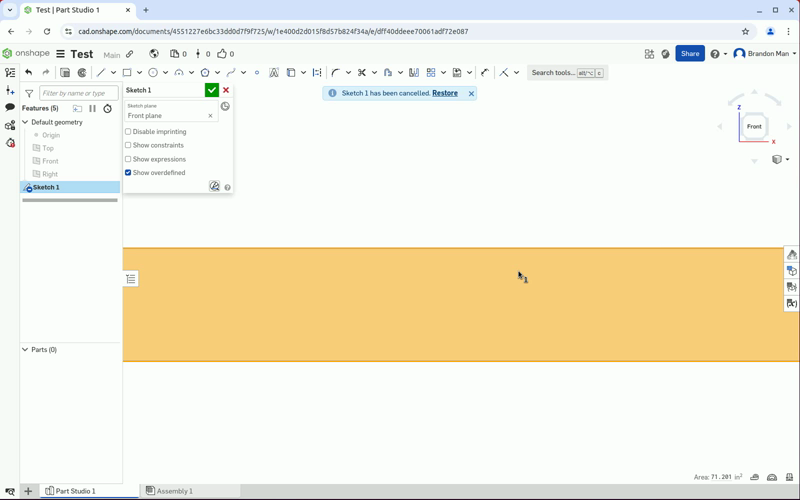
scroll(-6)
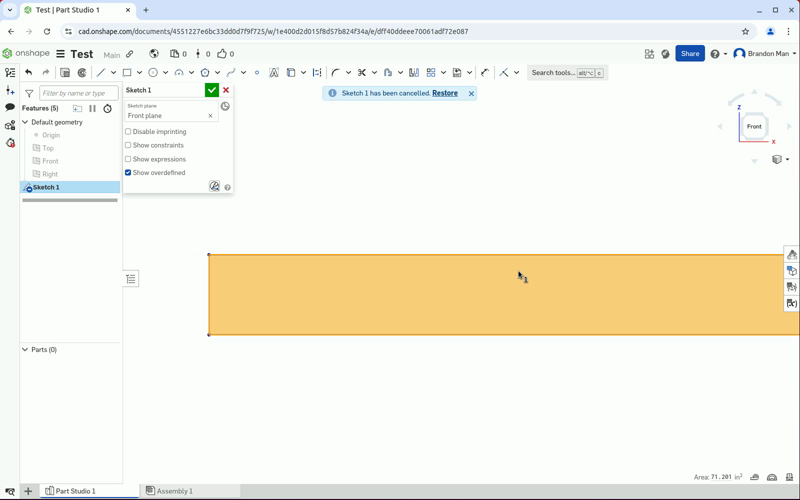
scroll(-6)
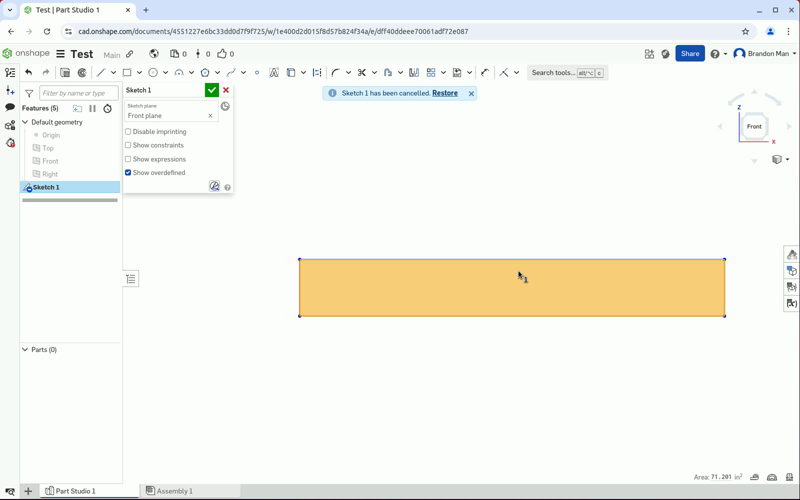
scroll(-6)
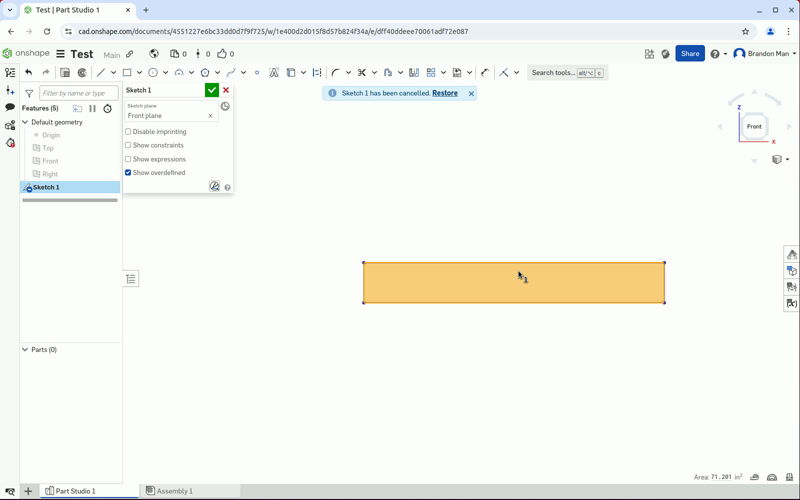
scroll(-6)
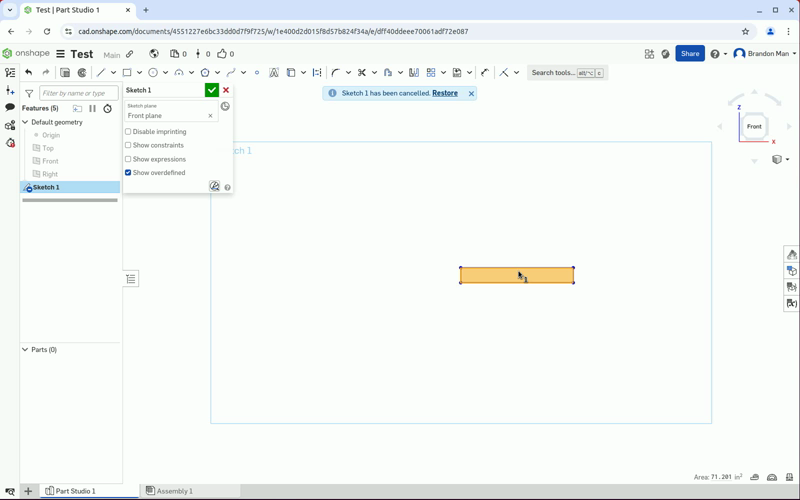
mouse_move(73, 352)
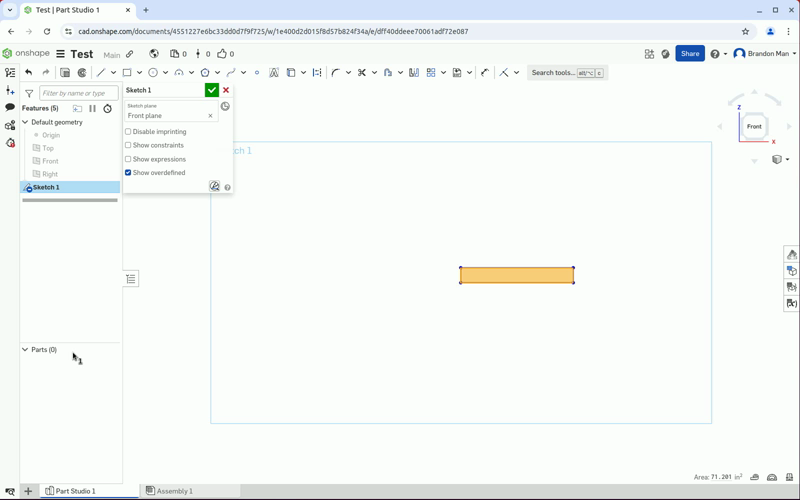
key(shift+y)
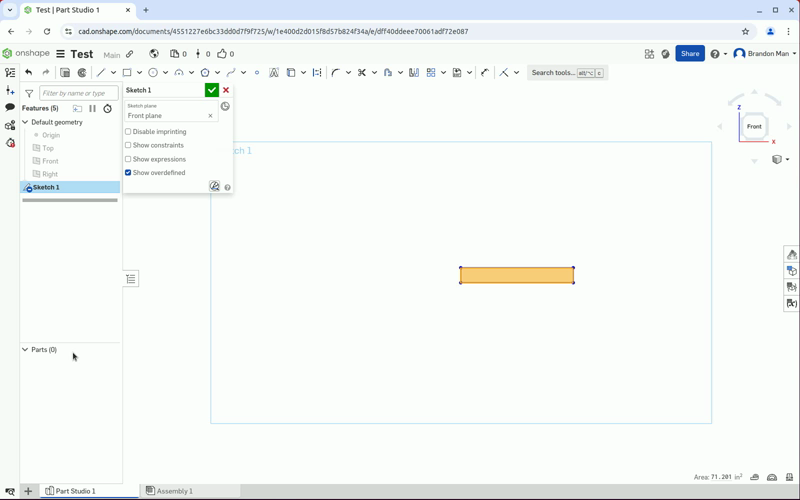
key(shift+e)
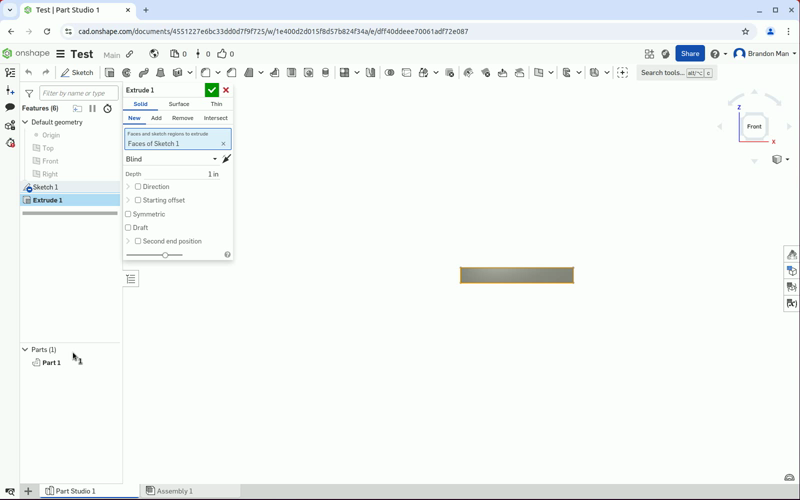
mouse_move(143, 106)
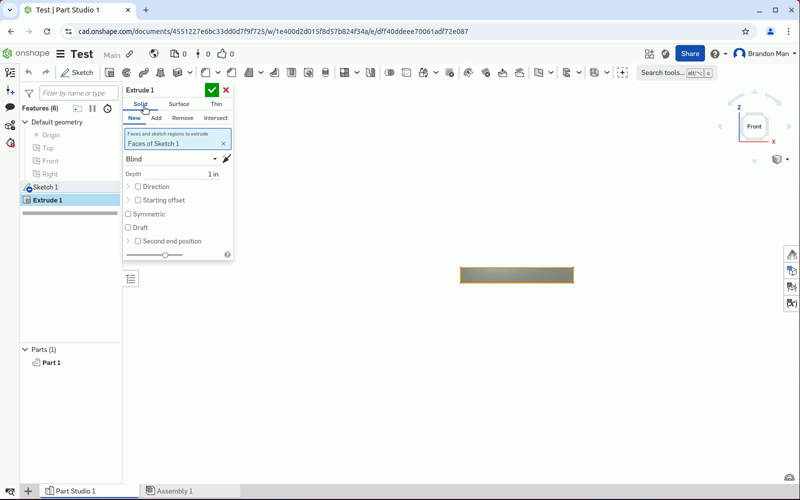
click(143, 106)
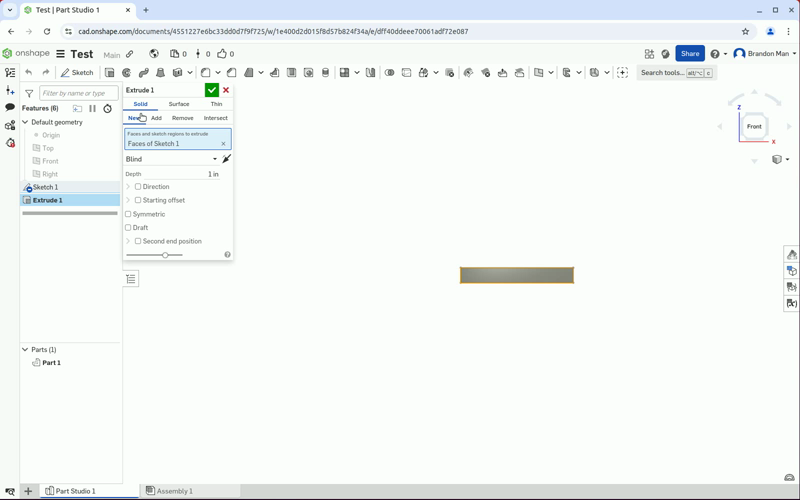
mouse_move(137, 120)
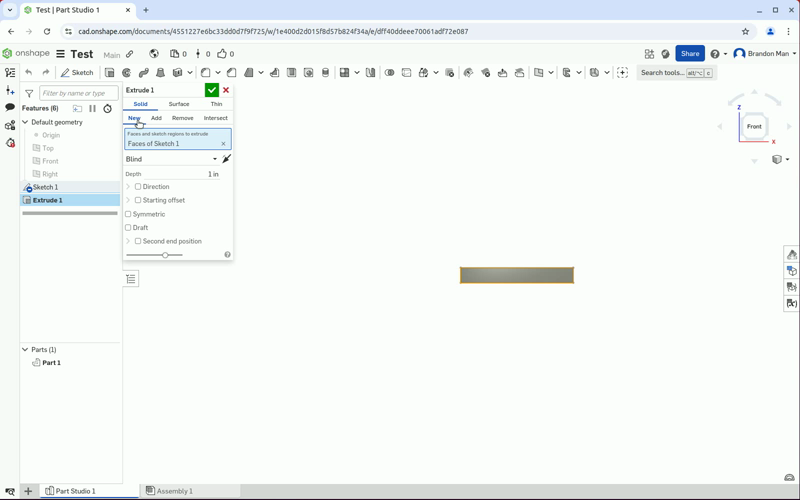
click(137, 120)
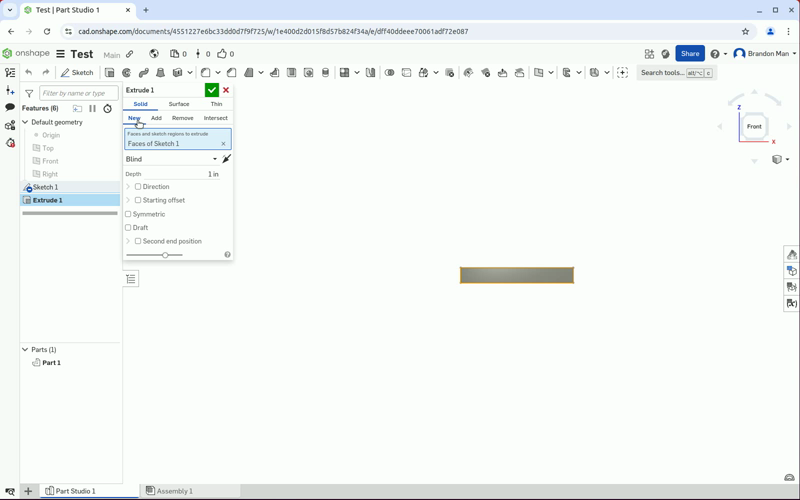
key(tab, 4)
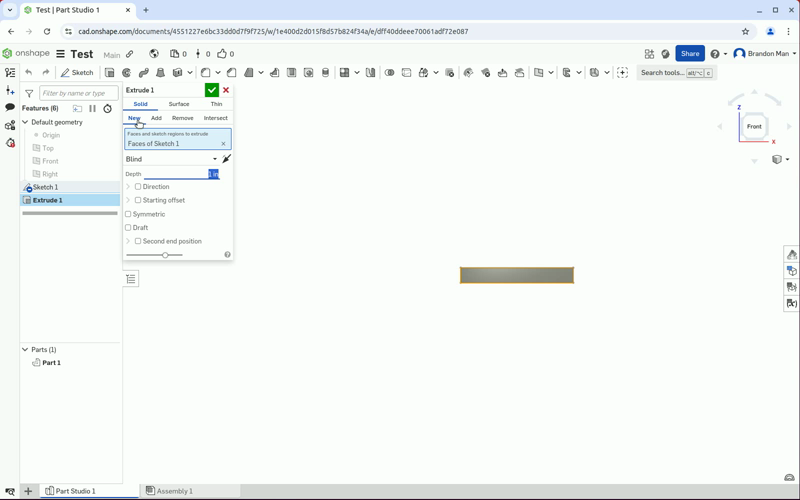
text(1.685)
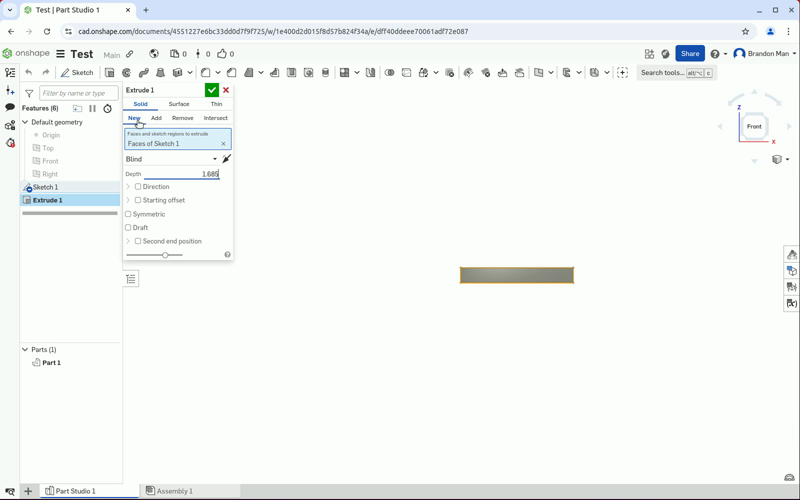
key(enter)
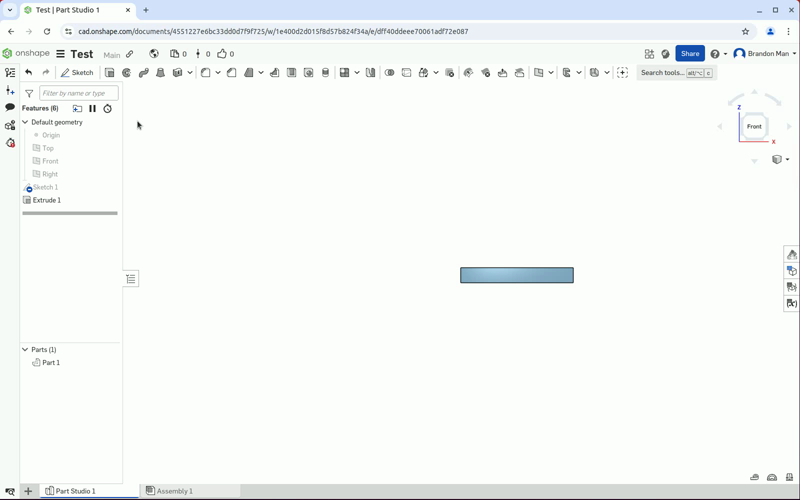
key(shift+h)
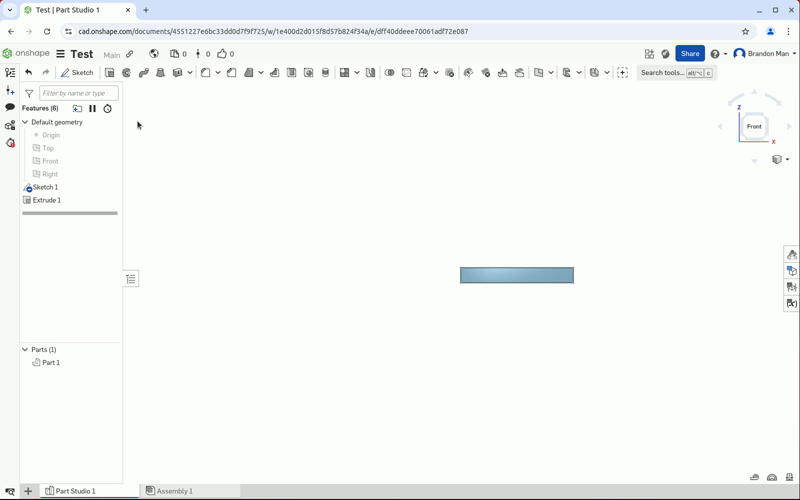
key(shift+h)
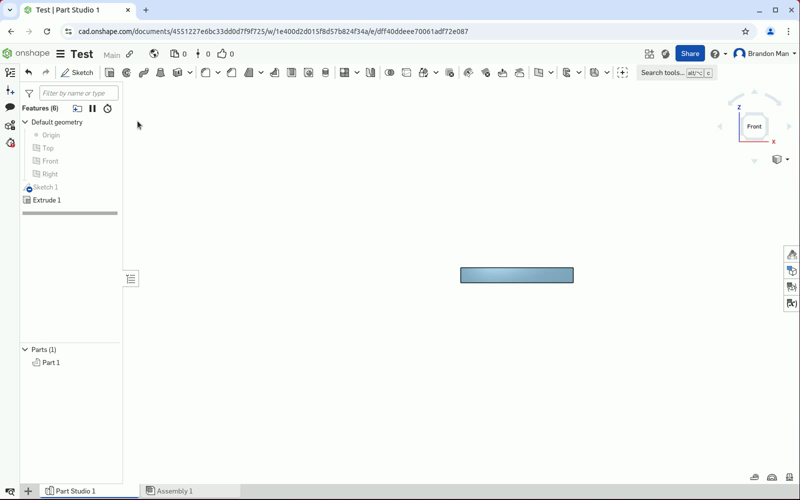
mouse_move(73, 189)
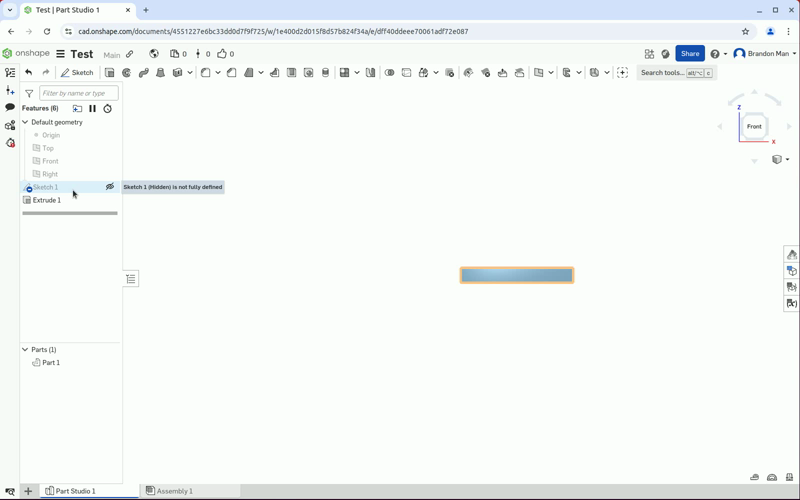
click(73, 189)
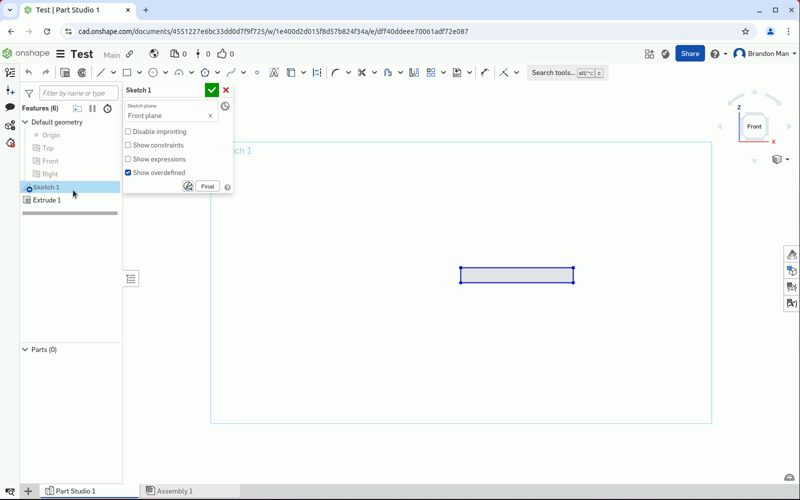
mouse_move(229, 92)
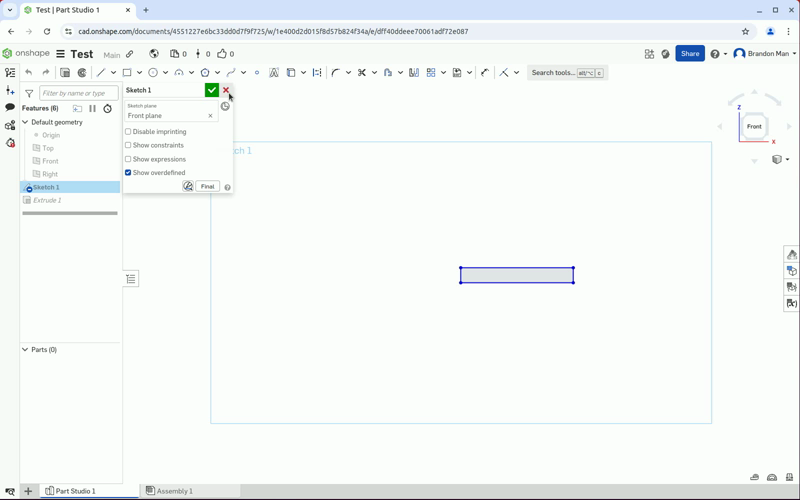
click(229, 92)
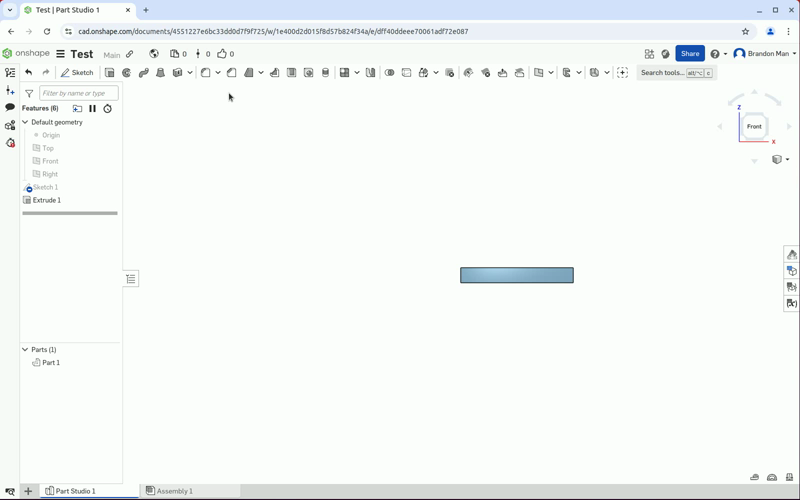
mouse_move(541, 75)
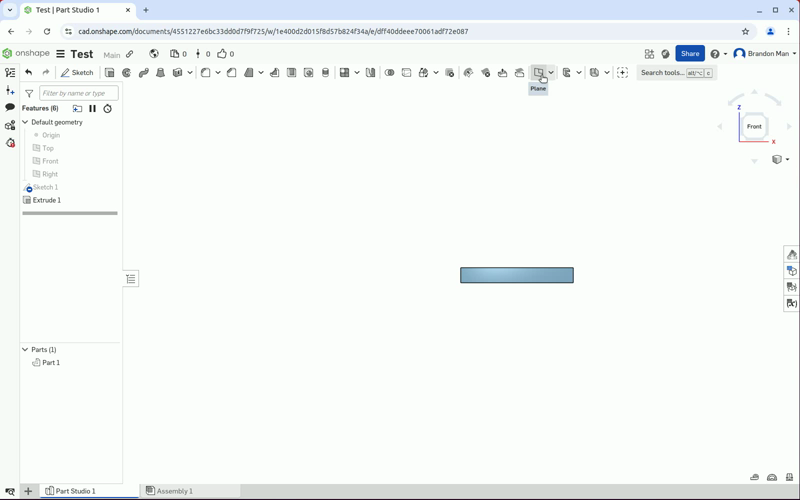
click(541, 75)
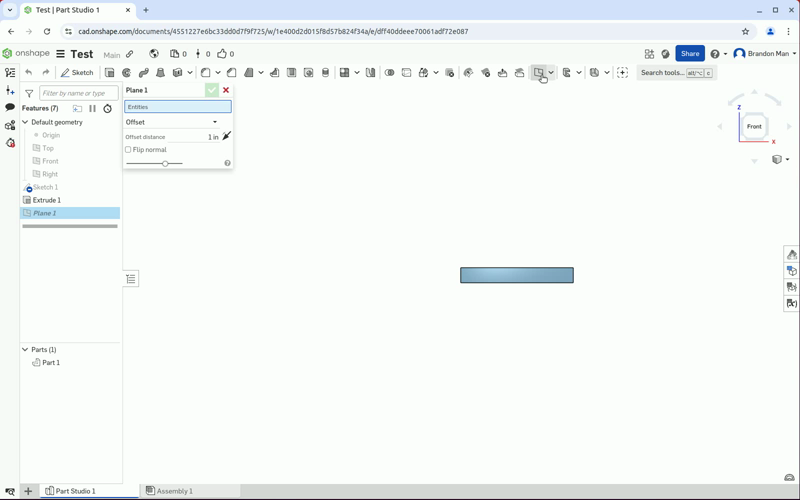
mouse_move(73, 163)
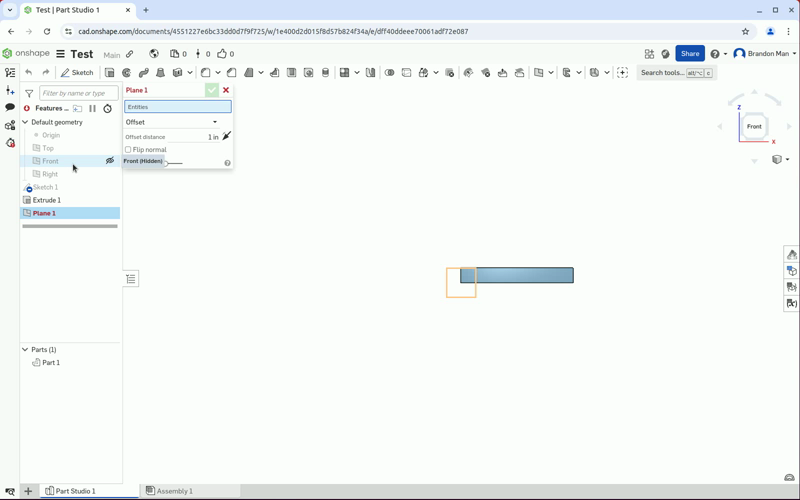
click(73, 163)
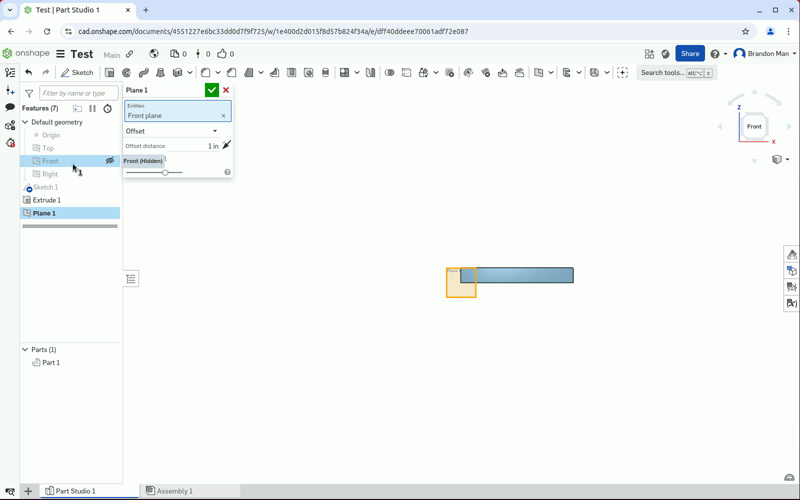
key(tab, 2)
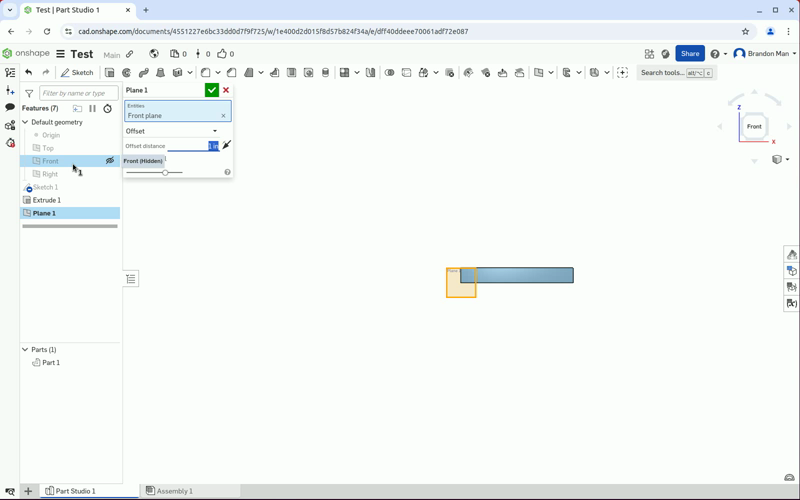
text(1.695)
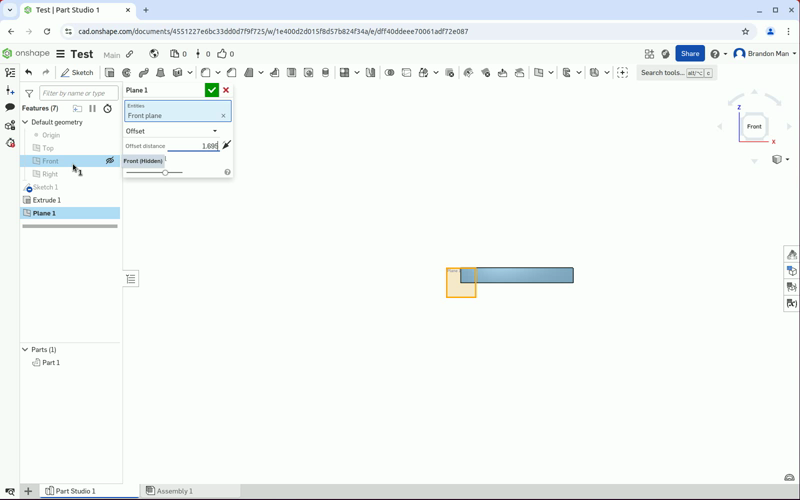
key(enter, 2)
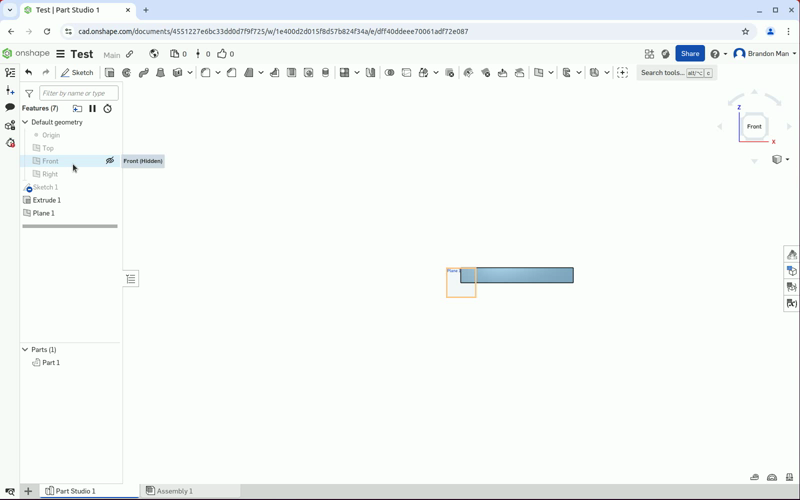
key(shift+s)
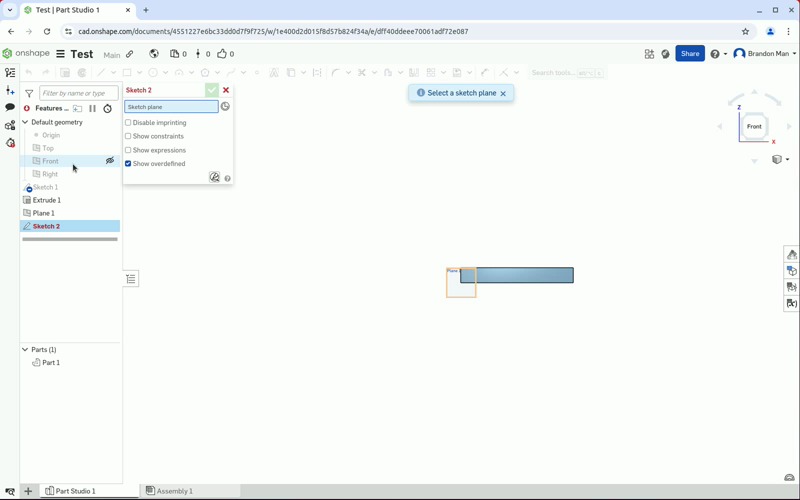
mouse_move(73, 215)
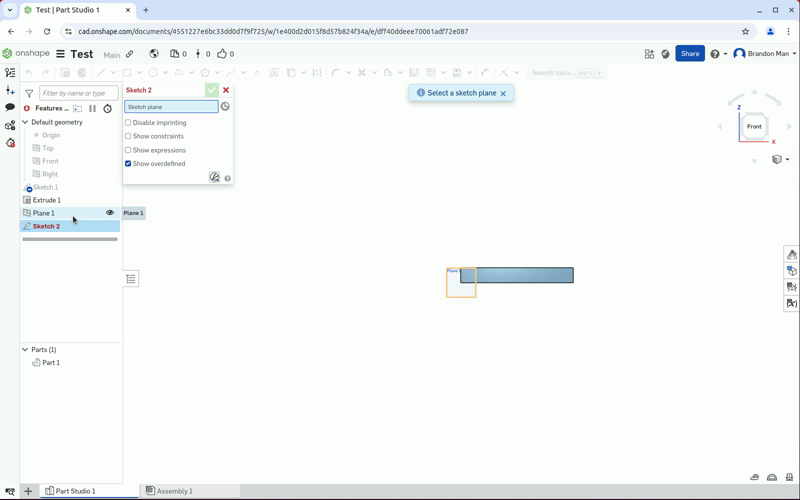
click(73, 215)
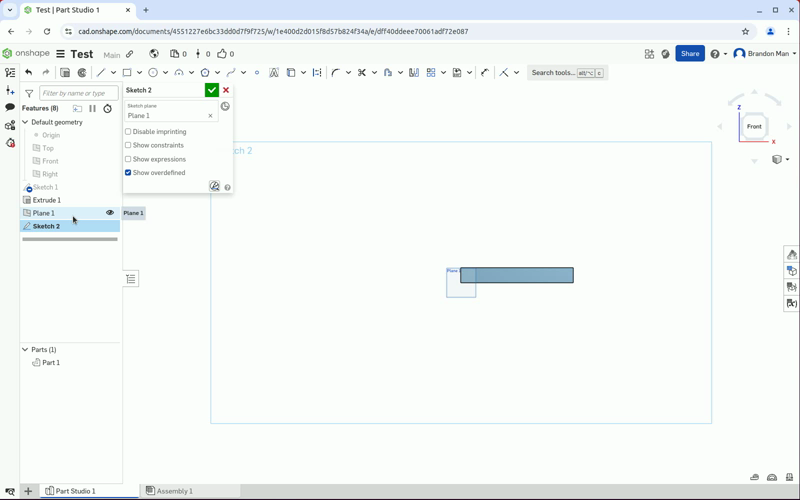
mouse_move(73, 352)
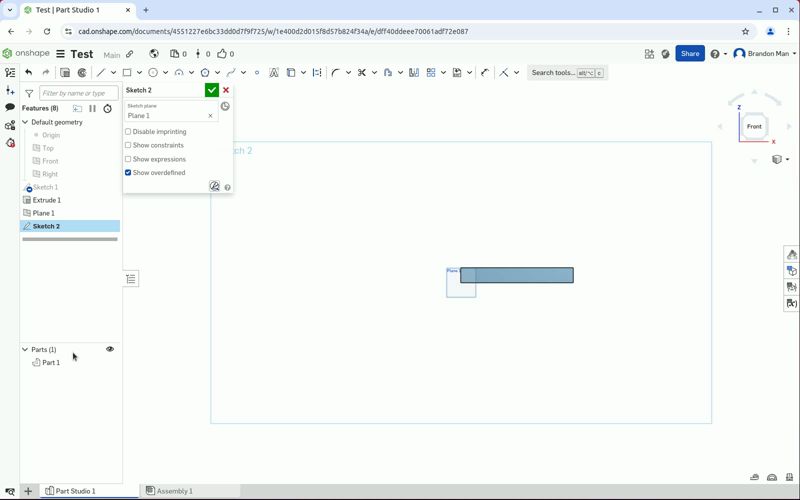
key(y)
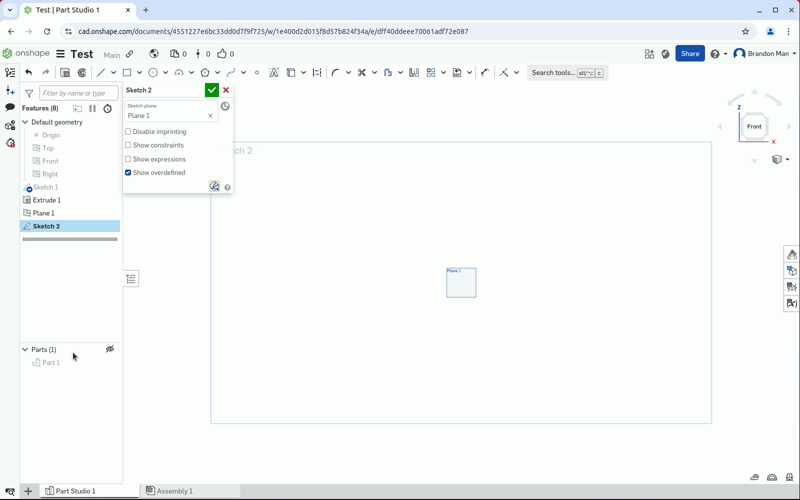
key(l)
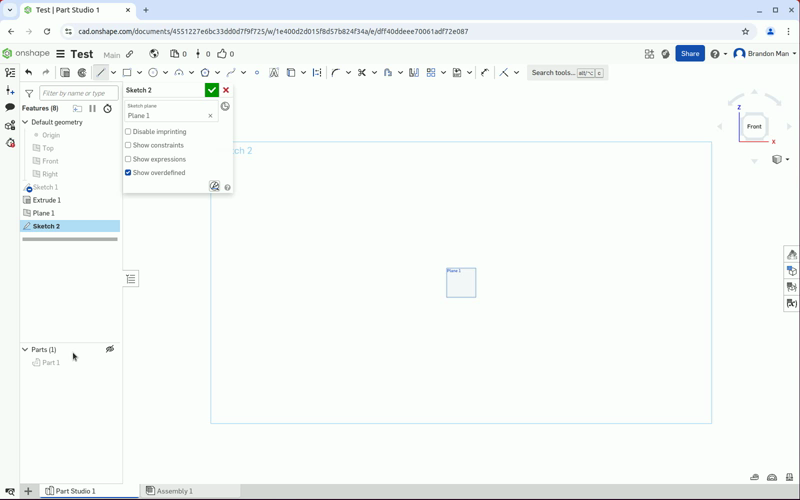
key_down(shift)
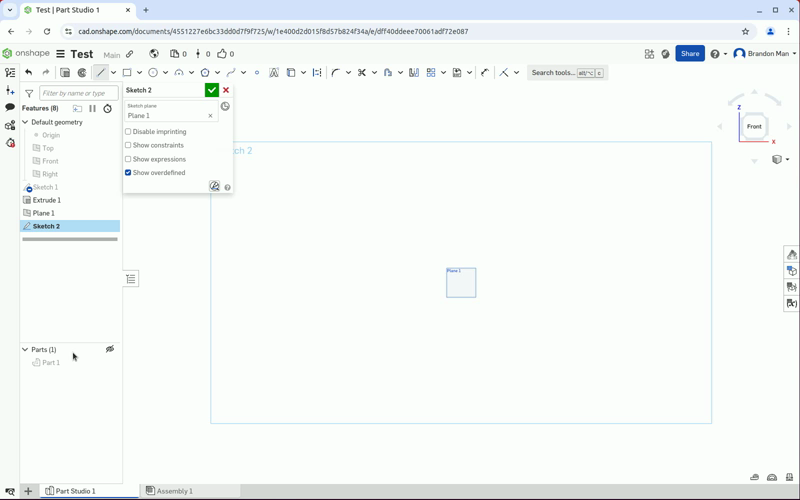
mouse_move(564, 282)
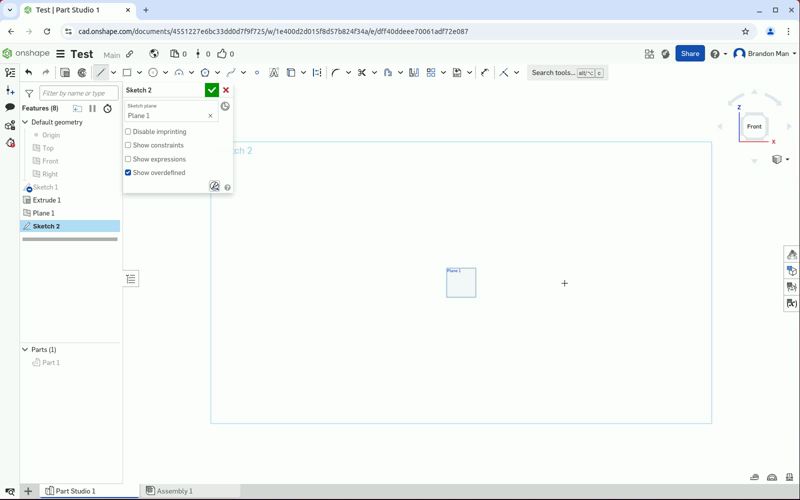
click(564, 282)
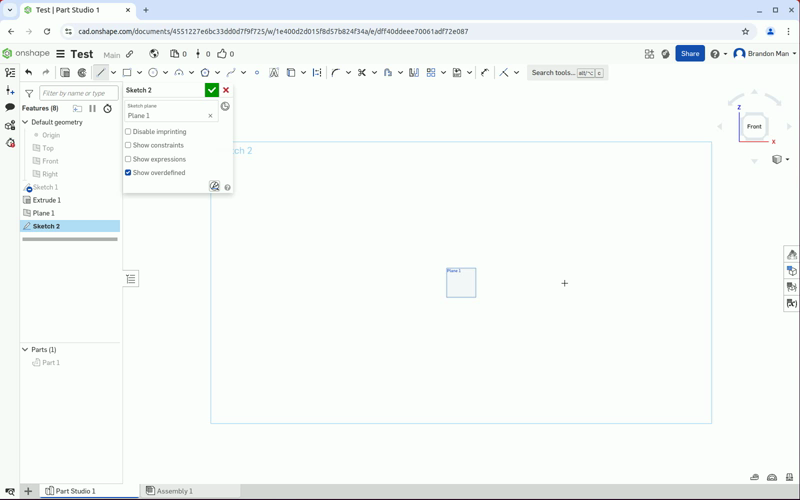
key_up(shift)
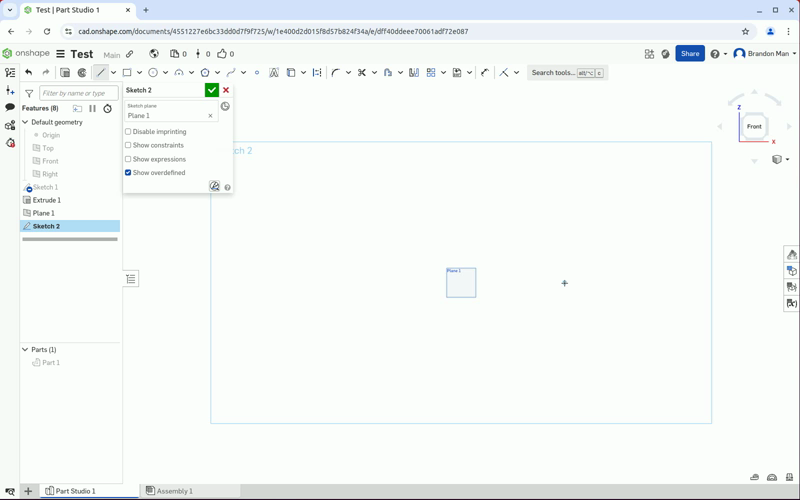
key_down(shift)
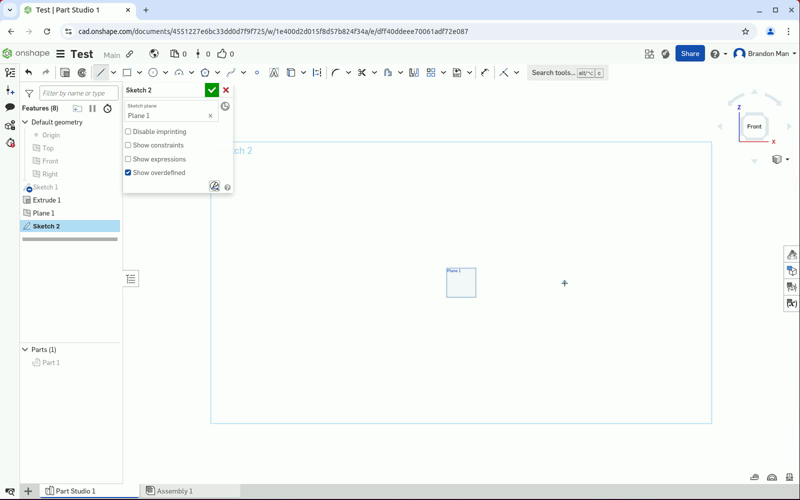
mouse_move(589, 282)
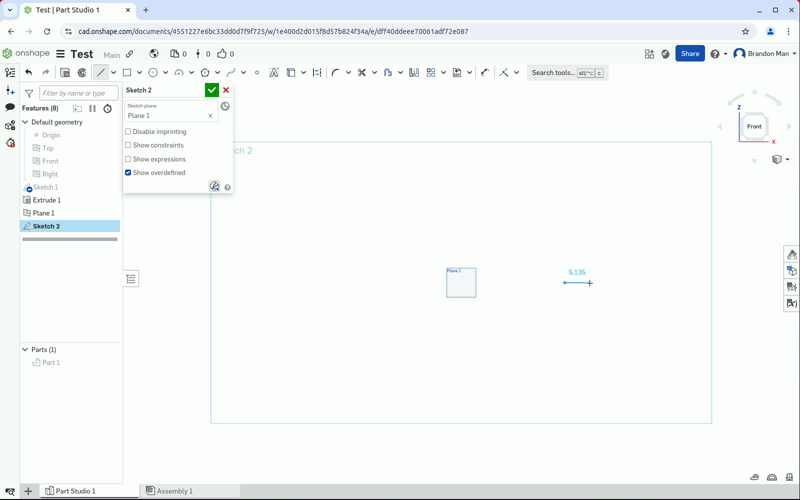
mouse_move(573, 282)
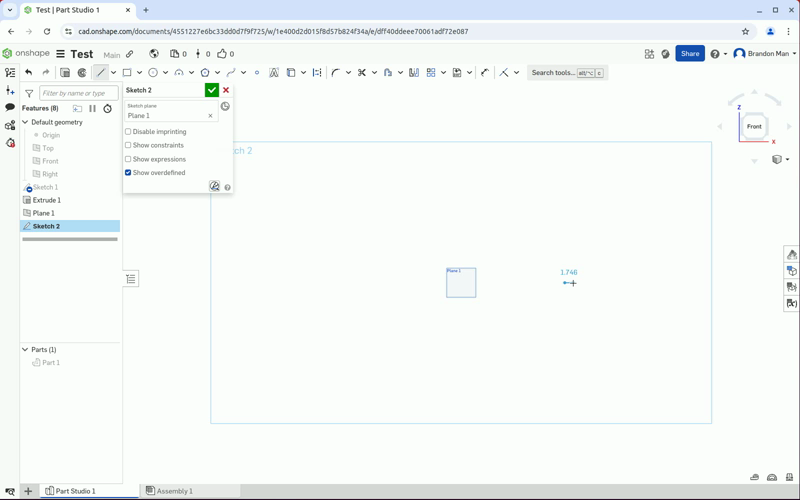
click(573, 282)
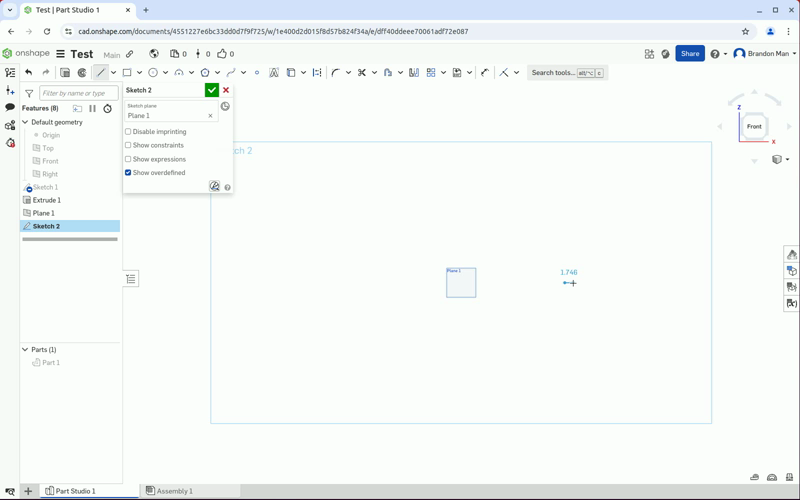
key_up(shift)
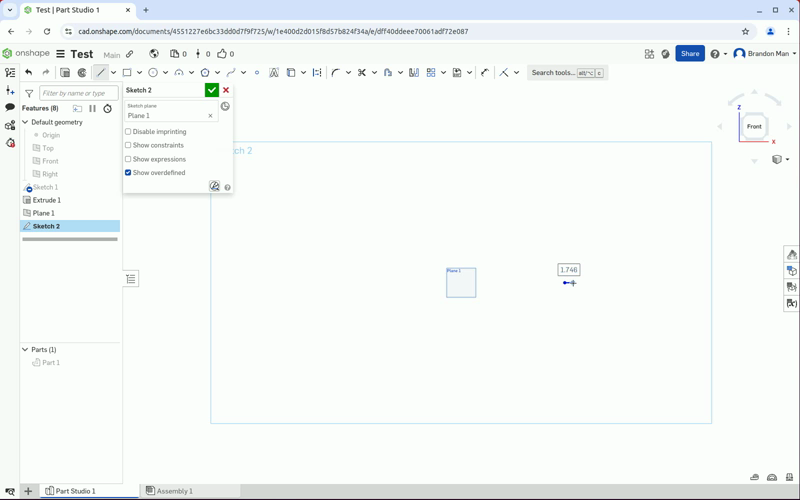
key_down(shift)
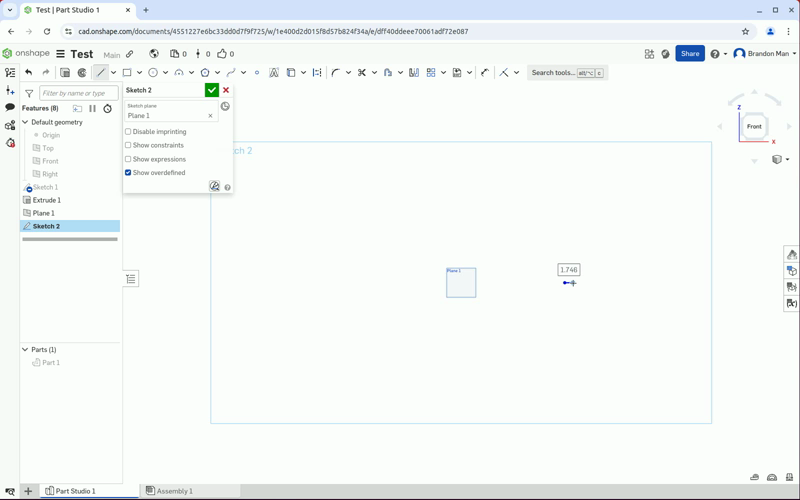
mouse_move(589, 282)
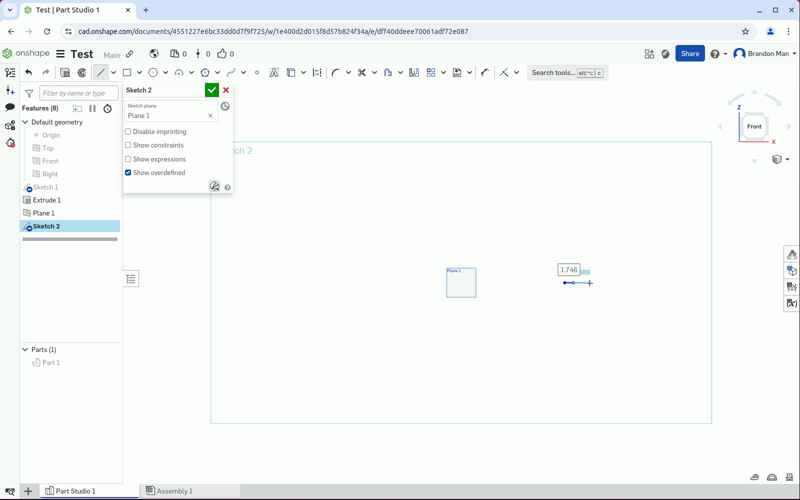
mouse_move(573, 266)
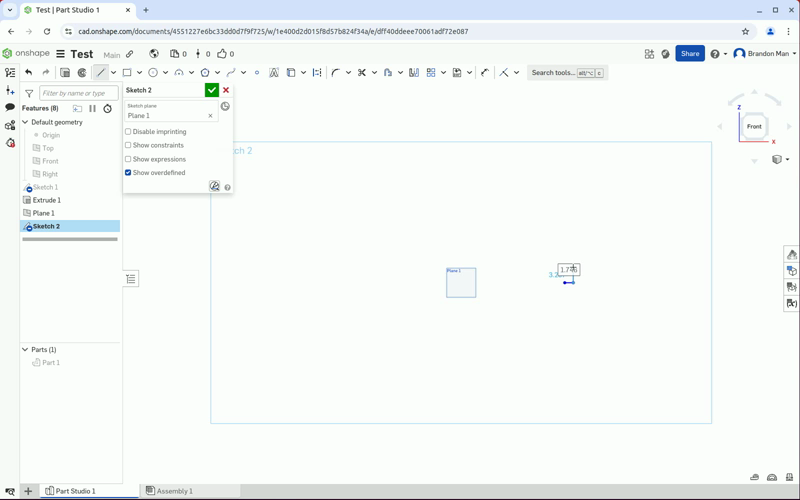
click(573, 266)
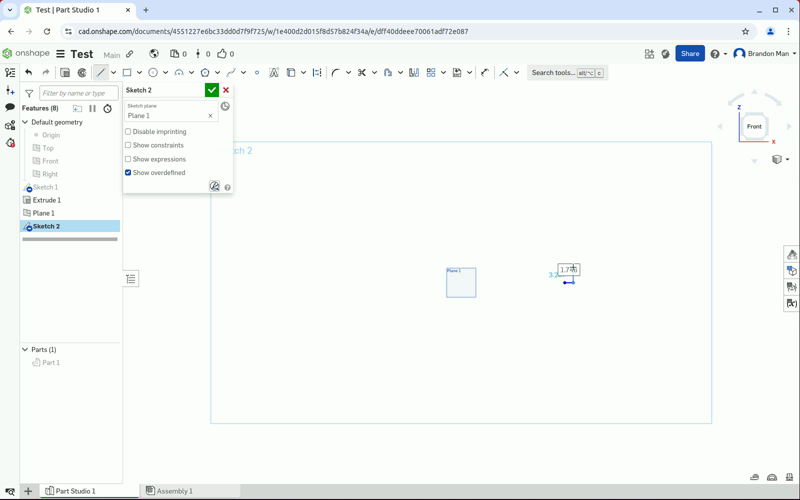
key_up(shift)
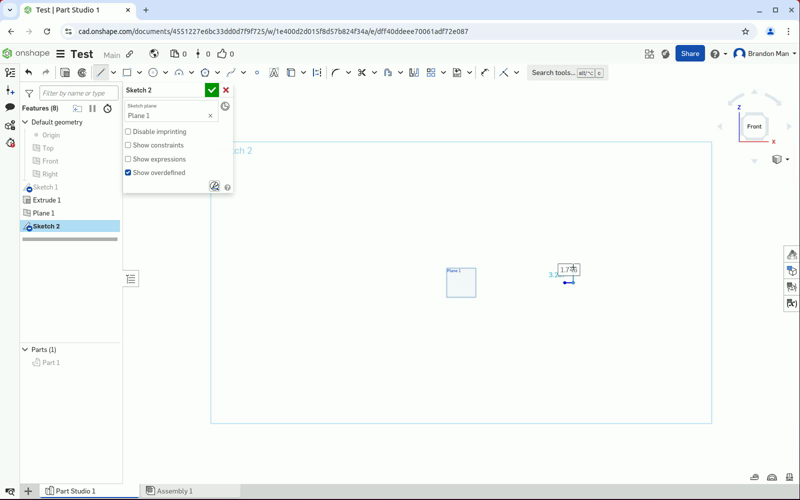
key_down(shift)
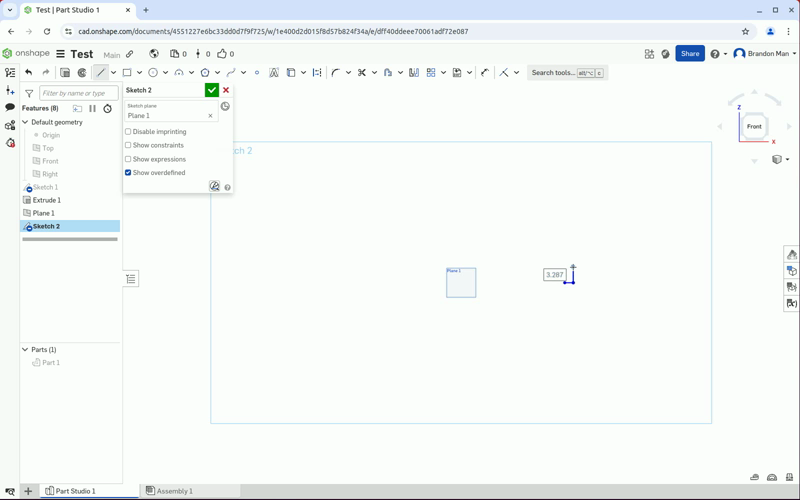
mouse_move(589, 266)
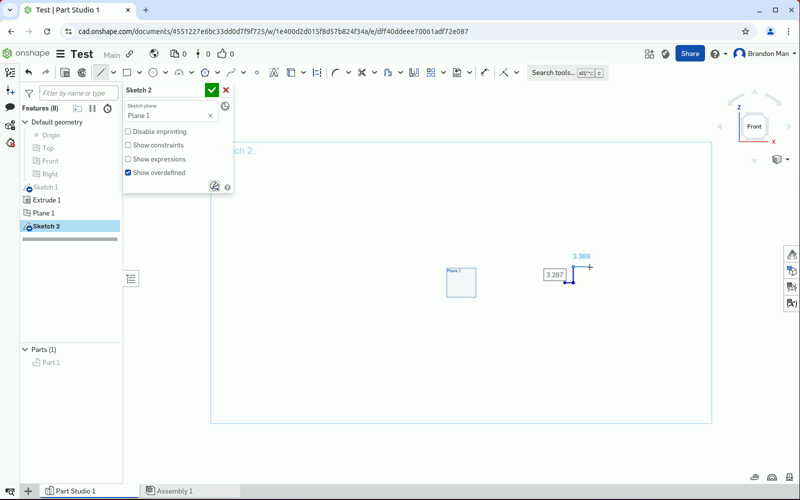
mouse_move(564, 266)
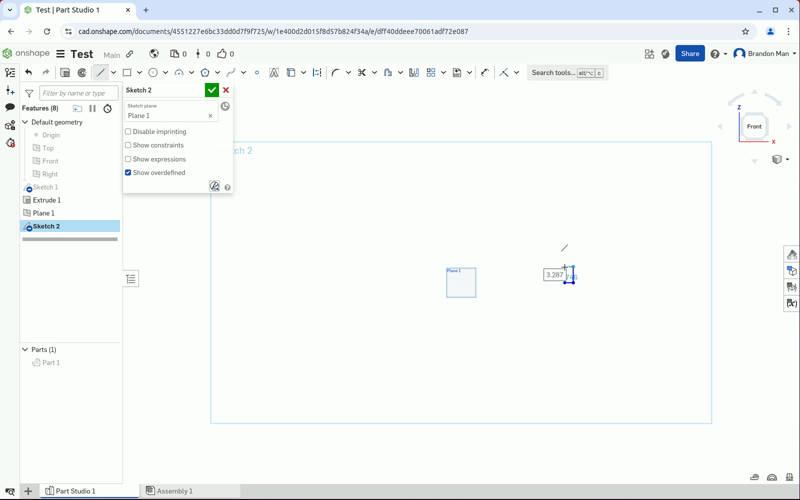
click(564, 266)
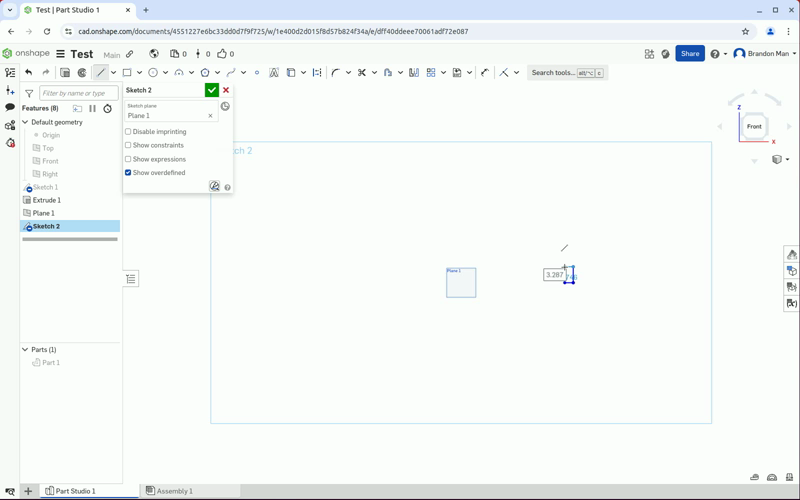
key_up(shift)
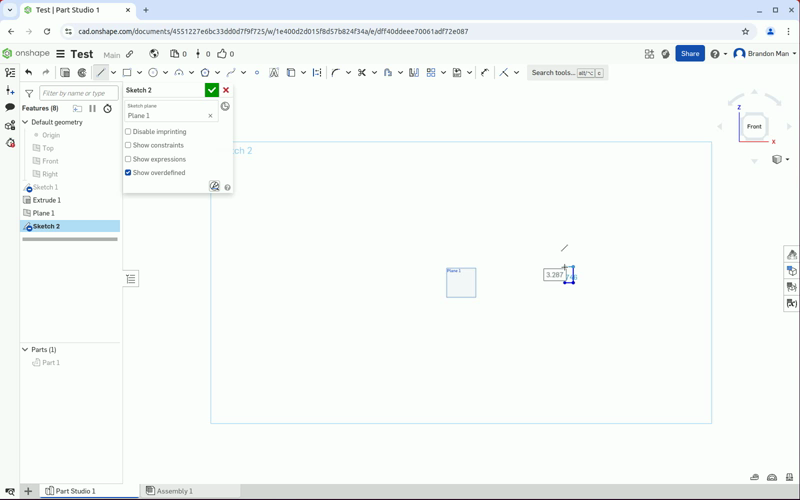
mouse_move(589, 266)
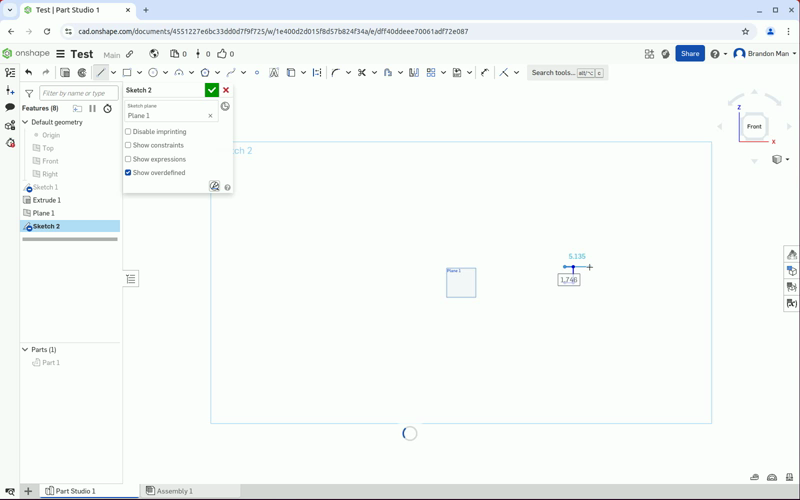
key_down(shift)
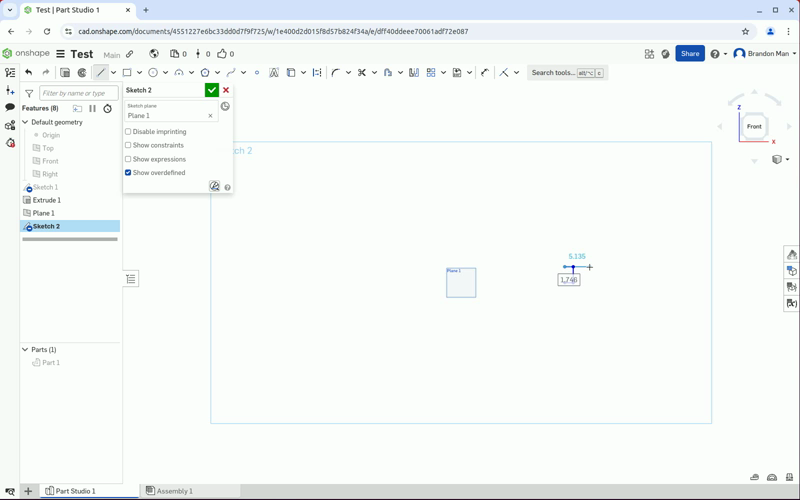
mouse_move(564, 282)
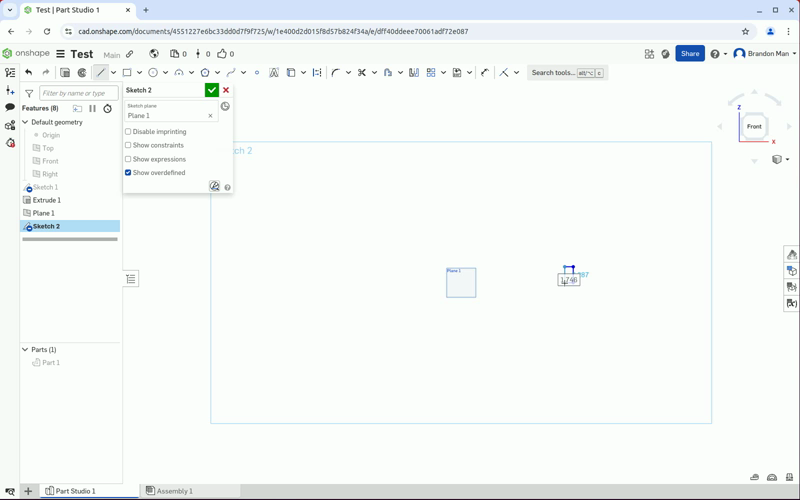
key_up(shift)
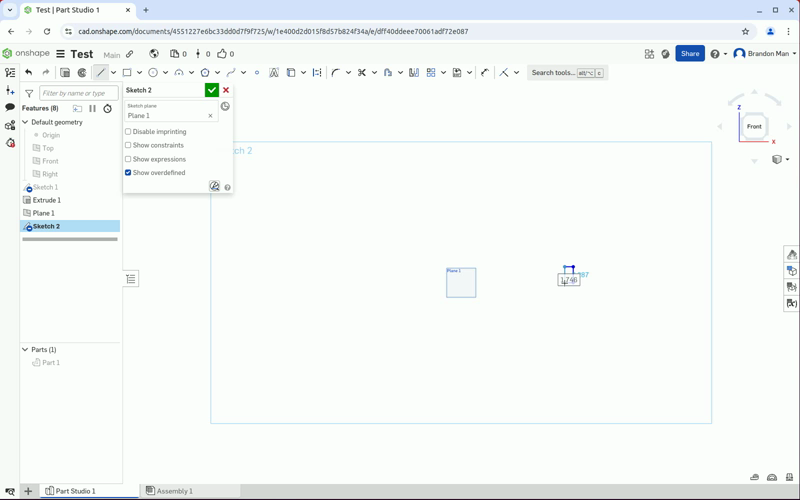
click(564, 282)
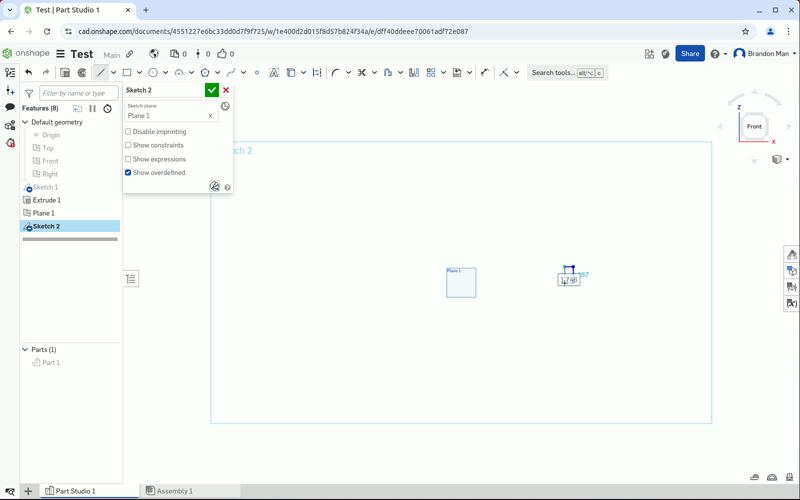
key(esc)
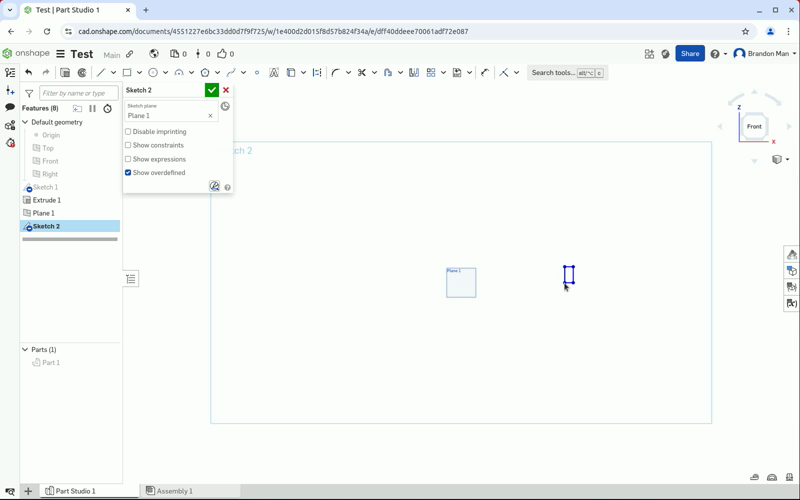
mouse_move(567, 271)
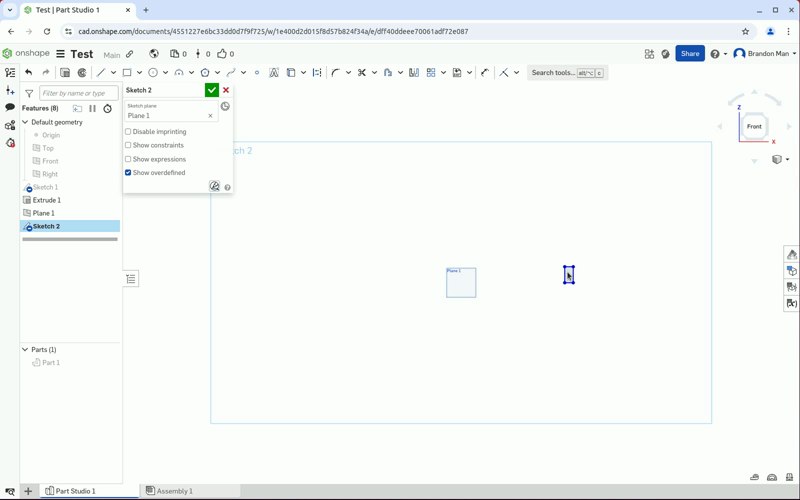
scroll(6)
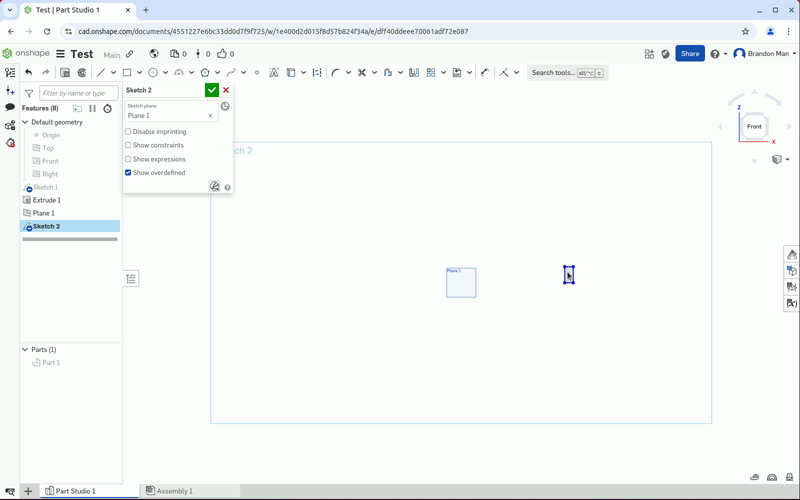
scroll(6)
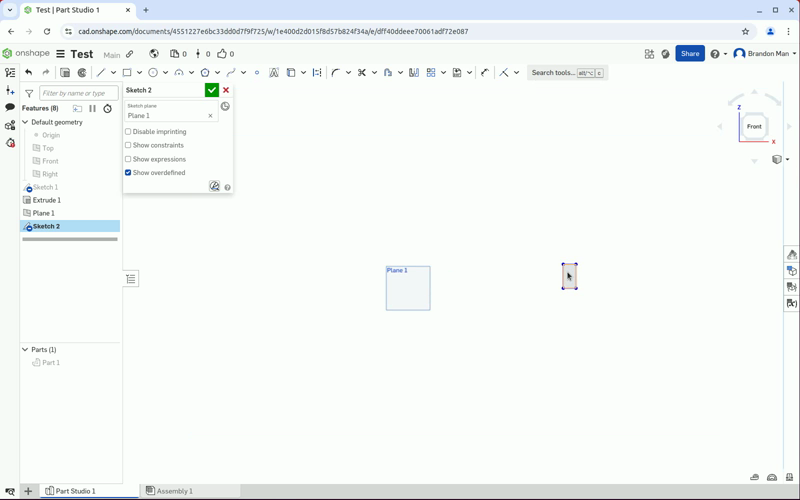
scroll(6)
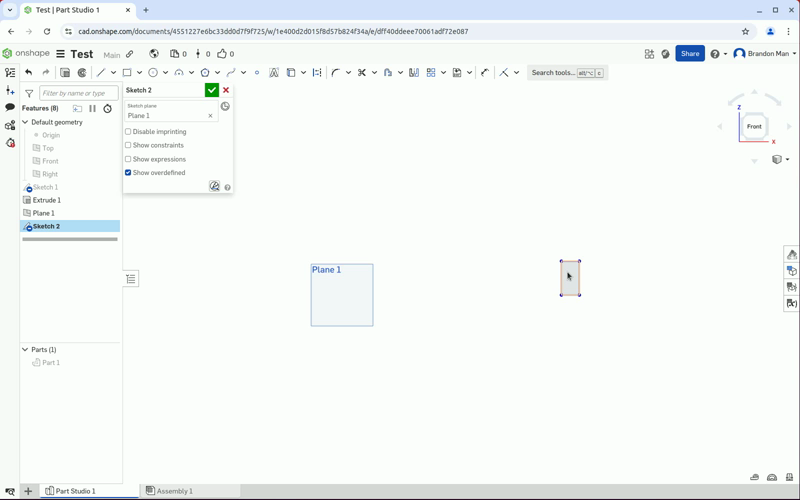
scroll(6)
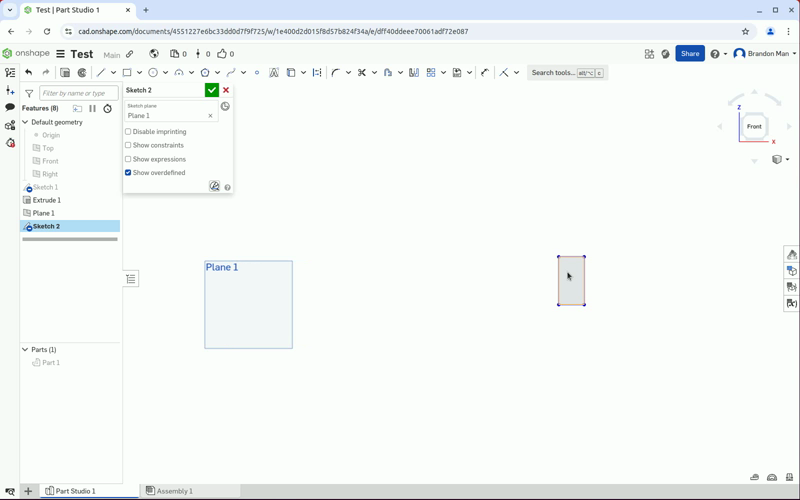
scroll(6)
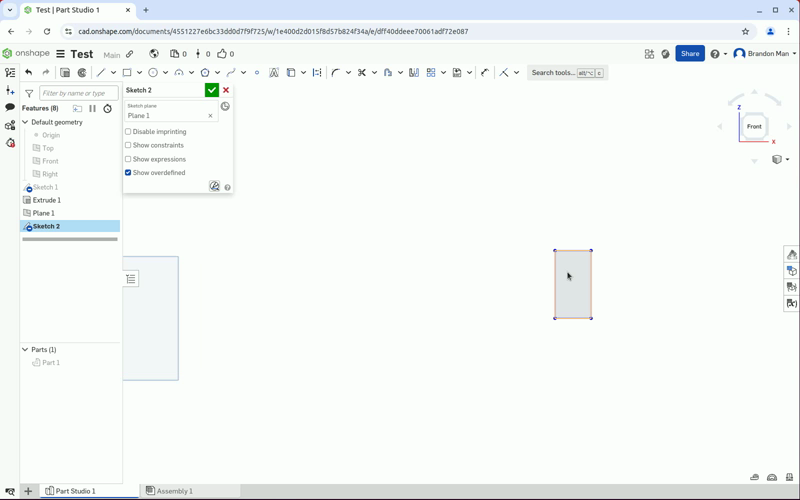
scroll(6)
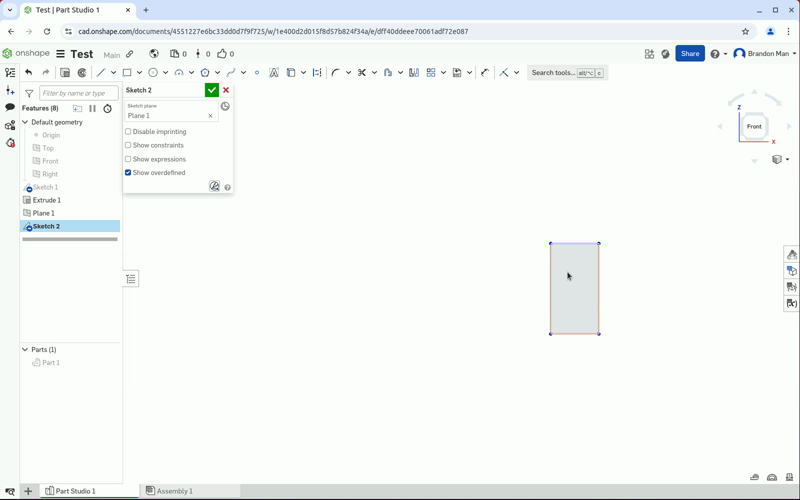
scroll(6)
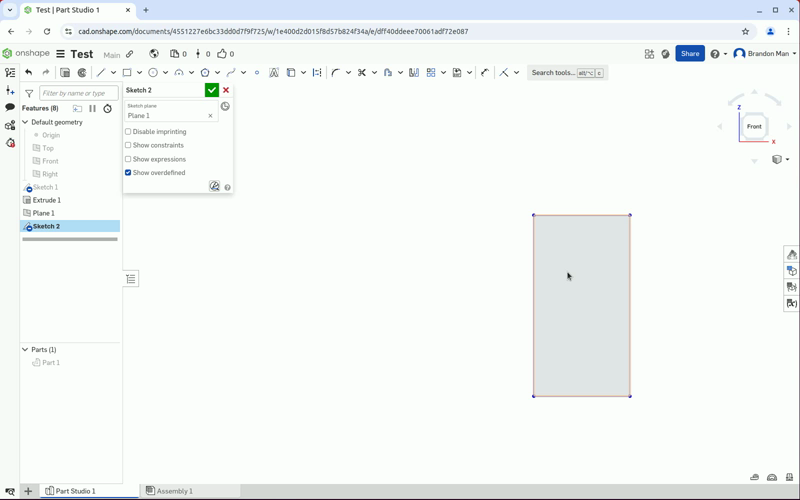
click(567, 271)
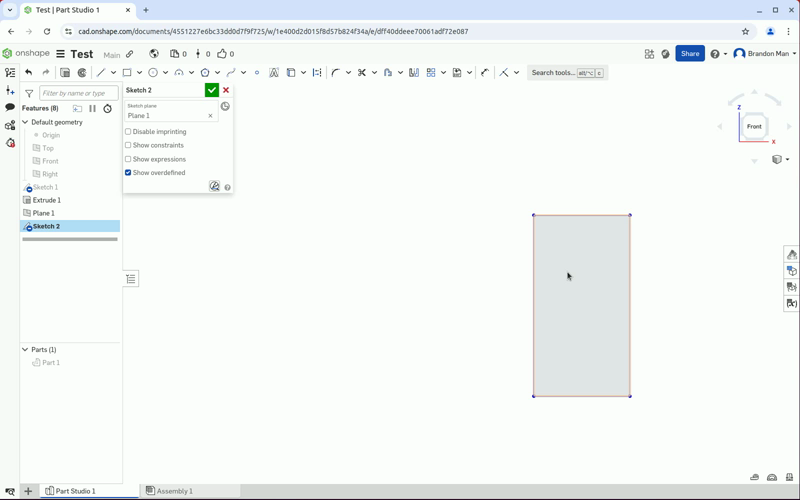
scroll(-6)
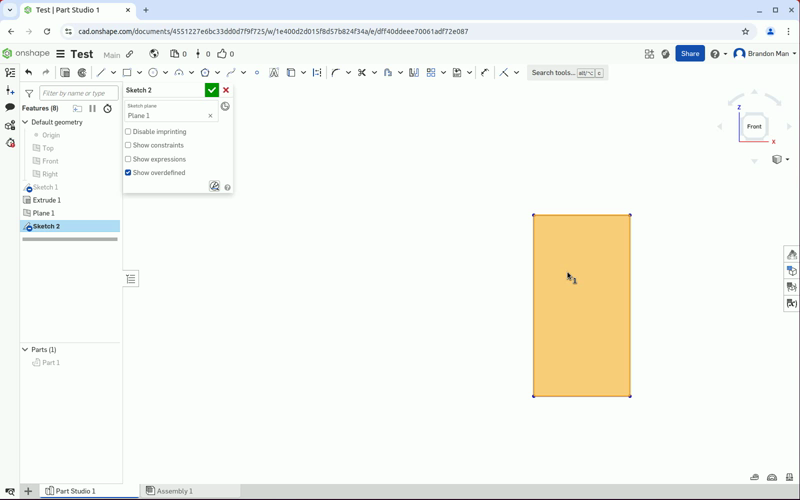
scroll(-6)
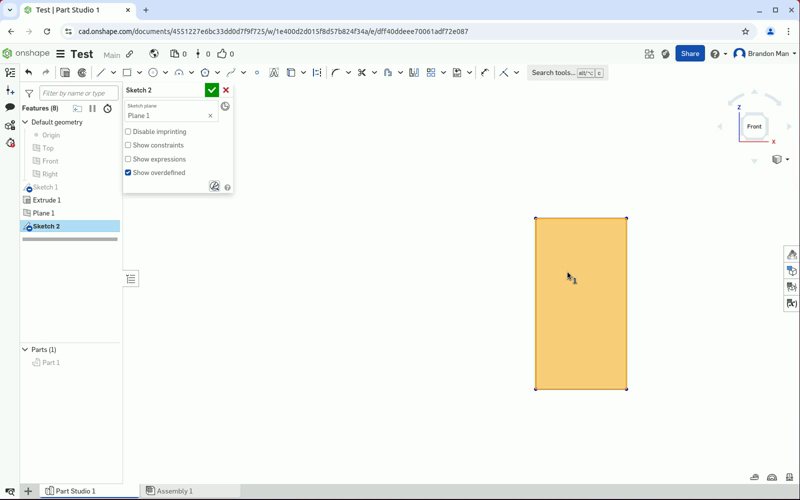
scroll(-6)
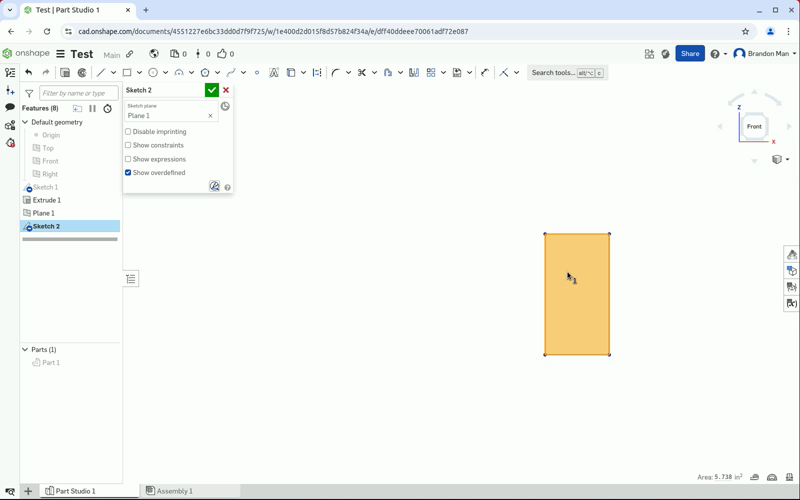
scroll(-6)
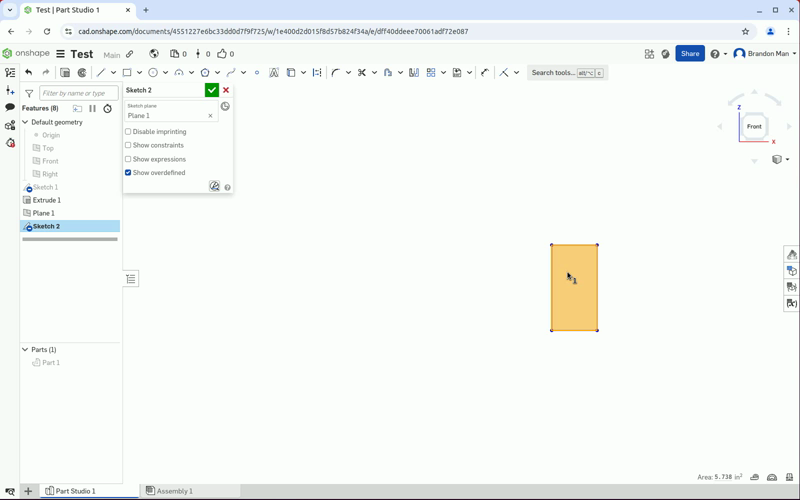
scroll(-6)
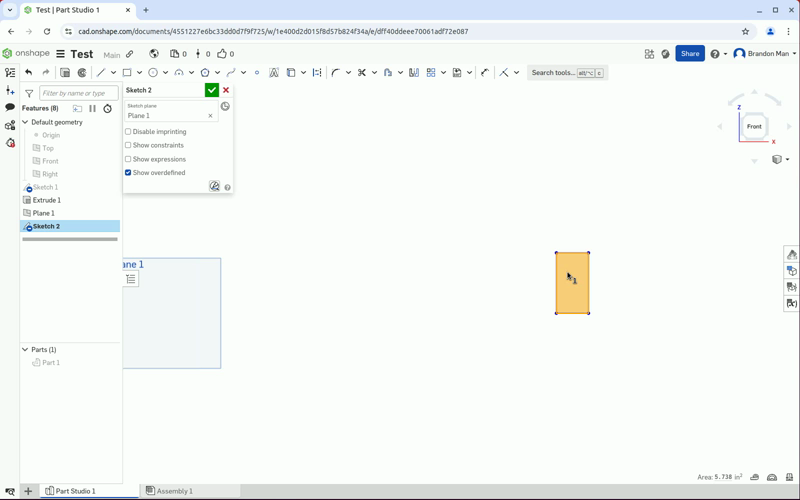
scroll(-6)
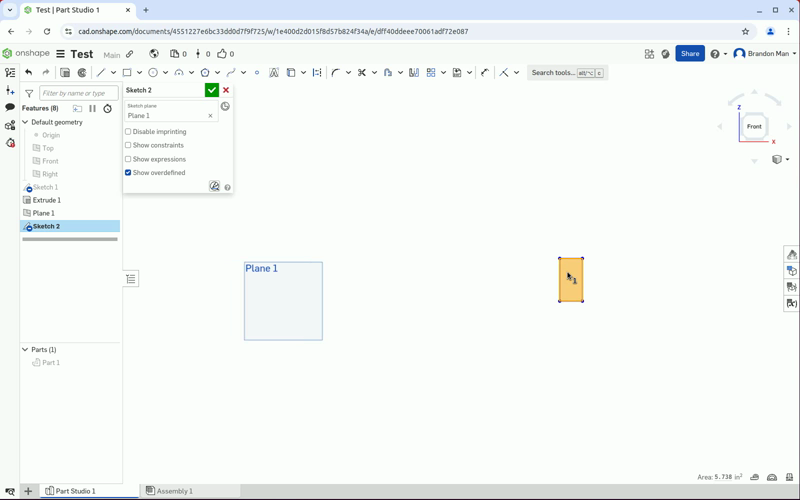
scroll(-6)
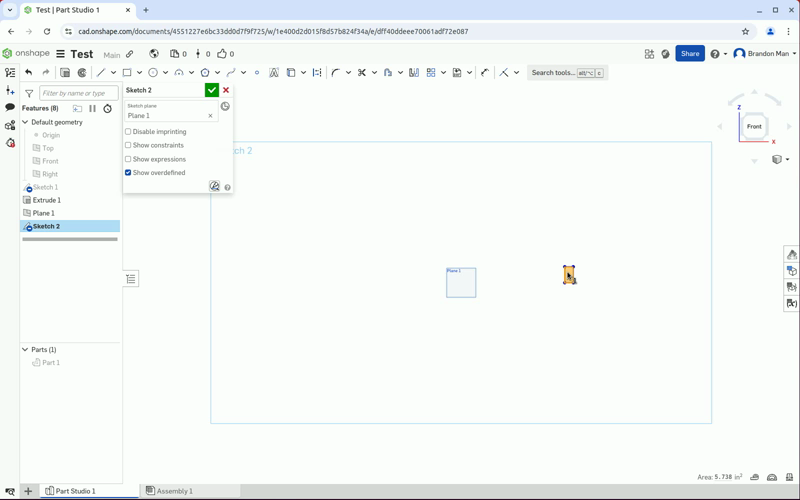
mouse_move(73, 352)
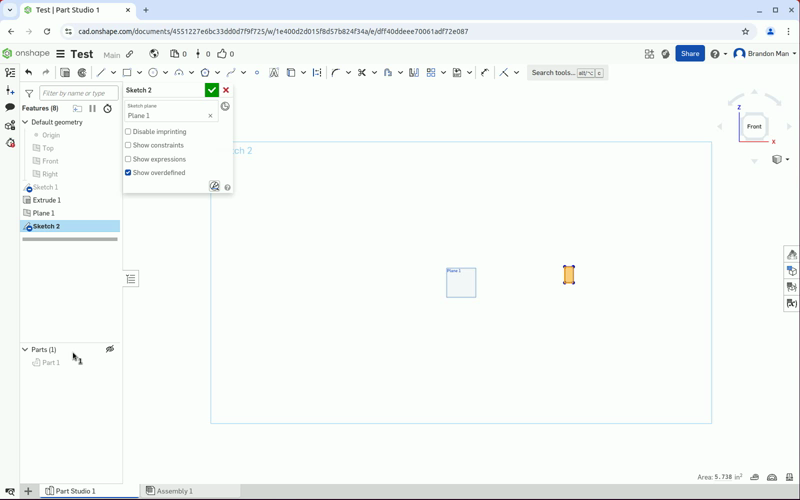
key(shift+y)
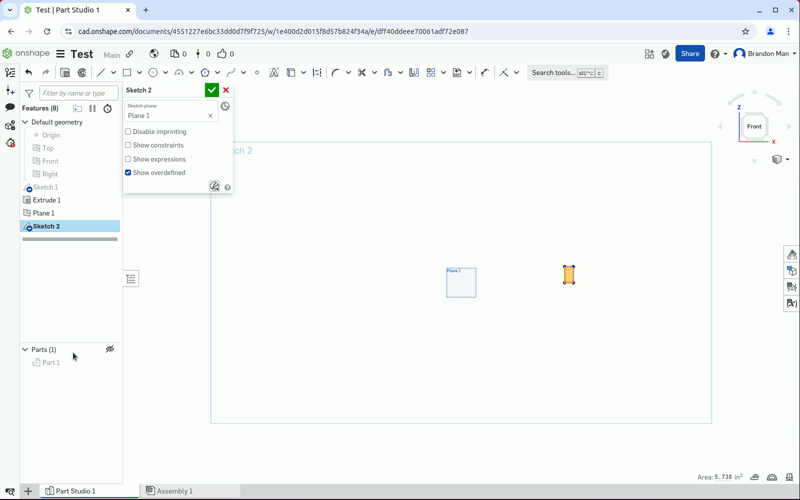
key(shift+e)
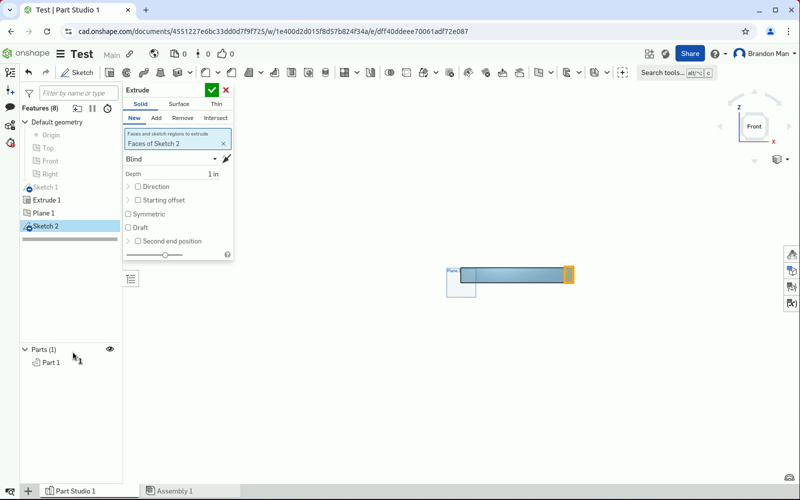
mouse_move(143, 106)
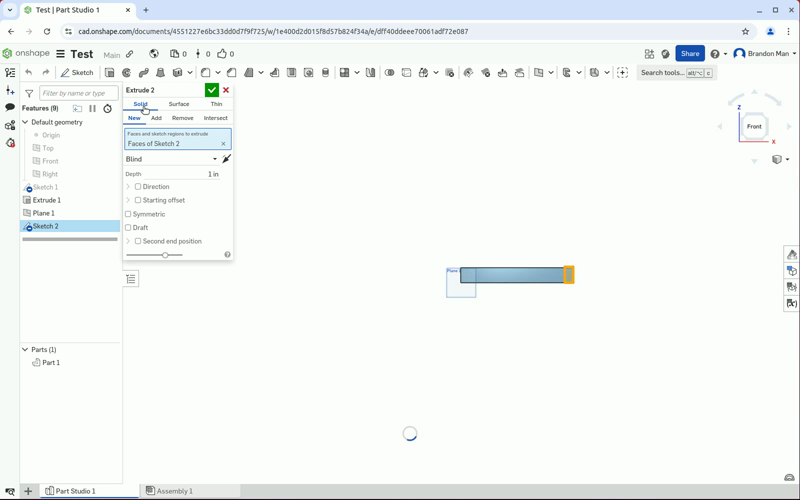
click(143, 106)
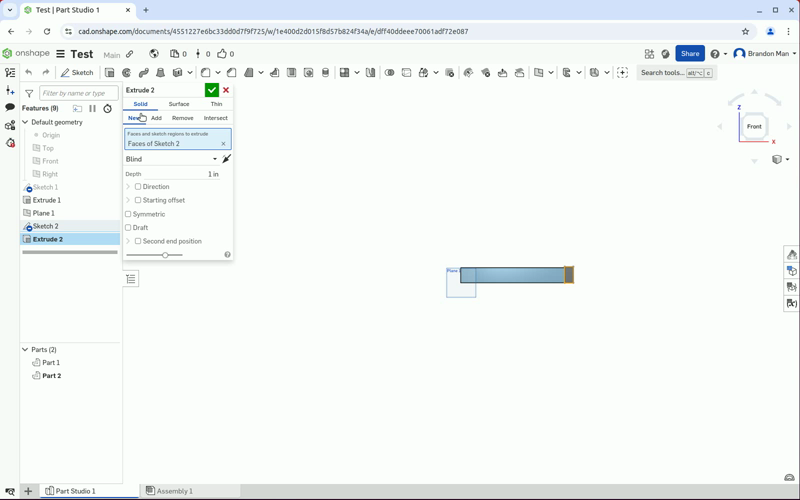
mouse_move(137, 120)
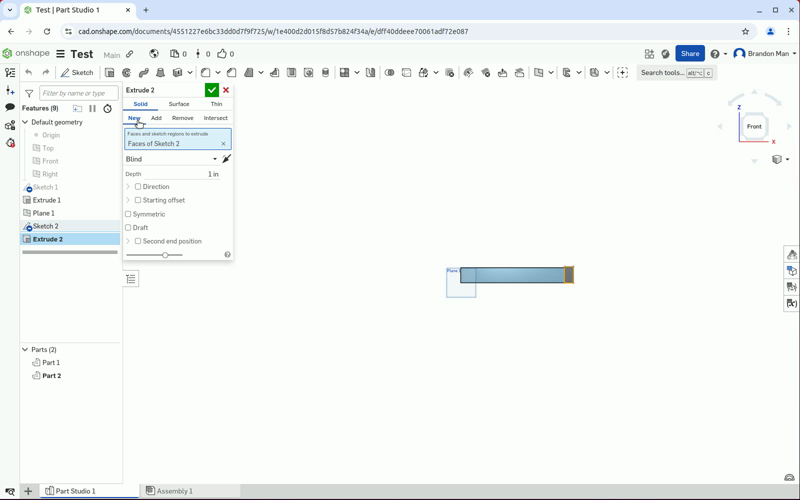
click(137, 120)
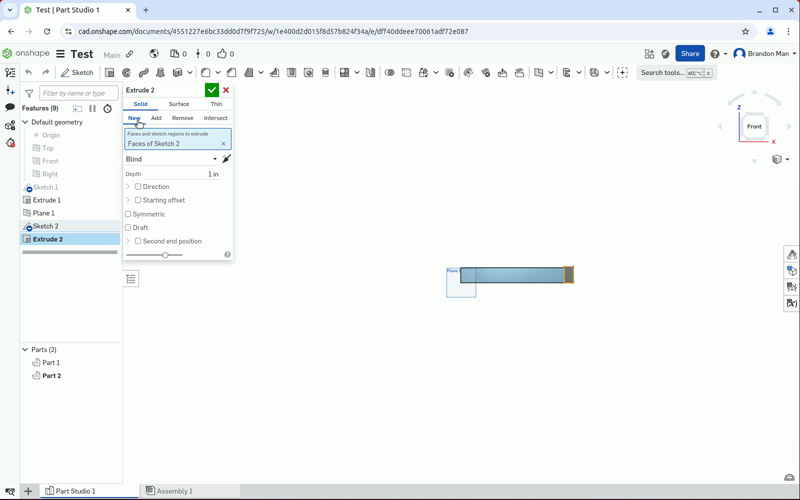
key(tab, 4)
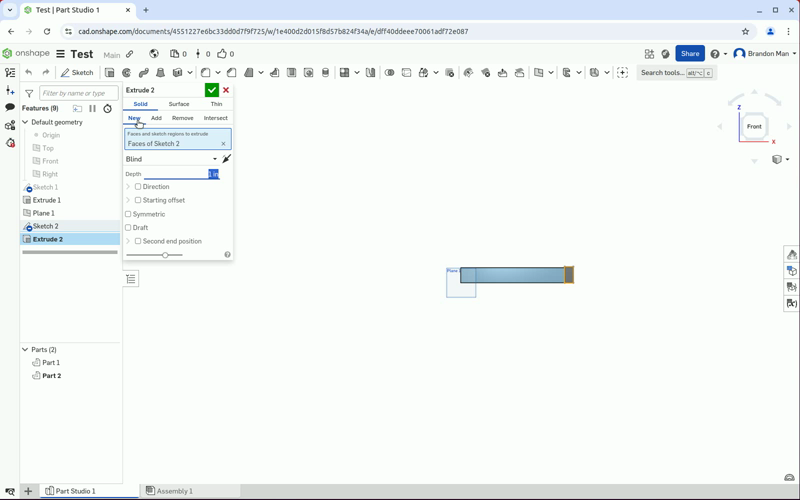
text(8.906)
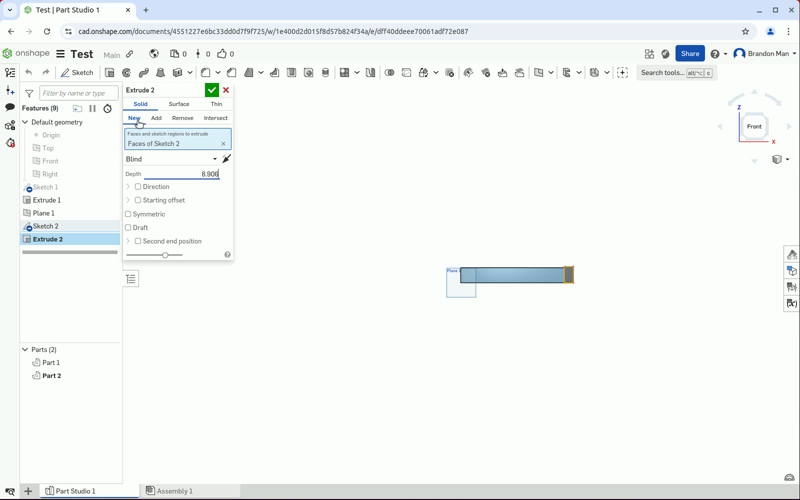
key(enter)
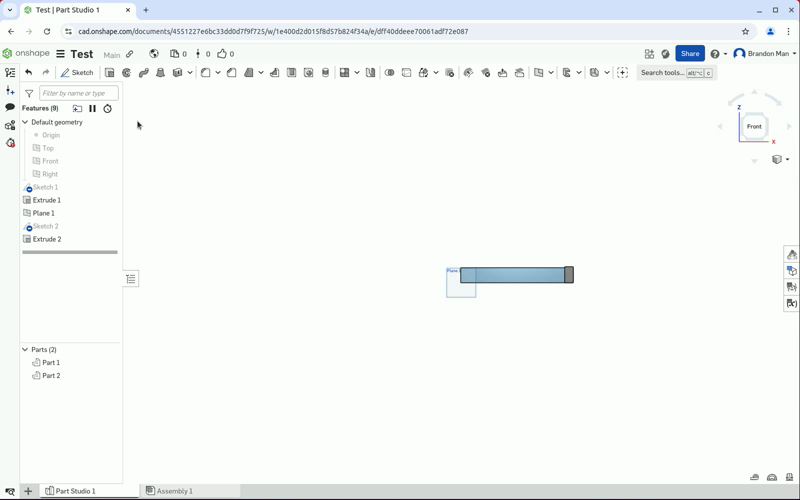
key(shift+h)
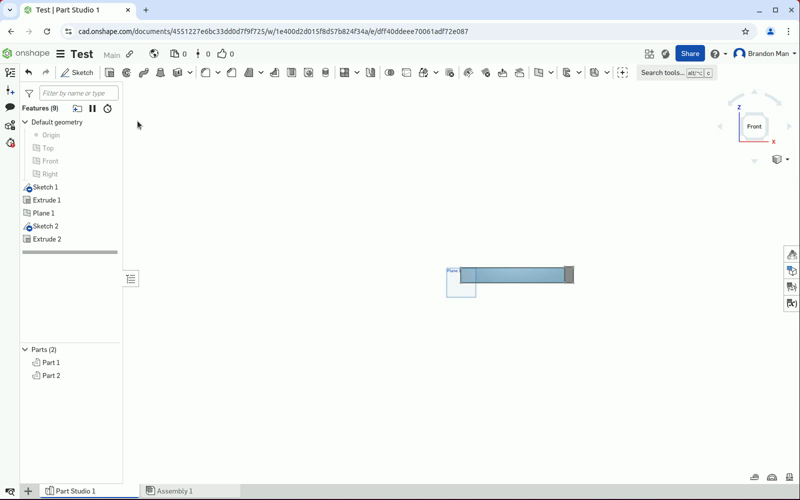
key(shift+h)
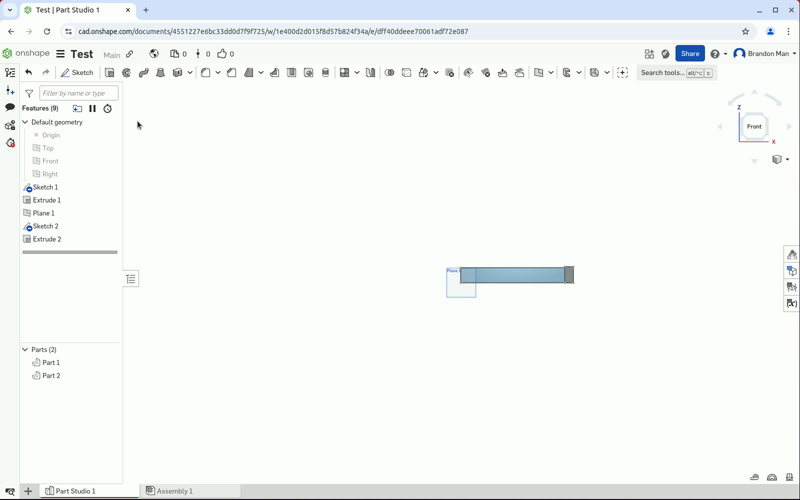
key(shift+7)
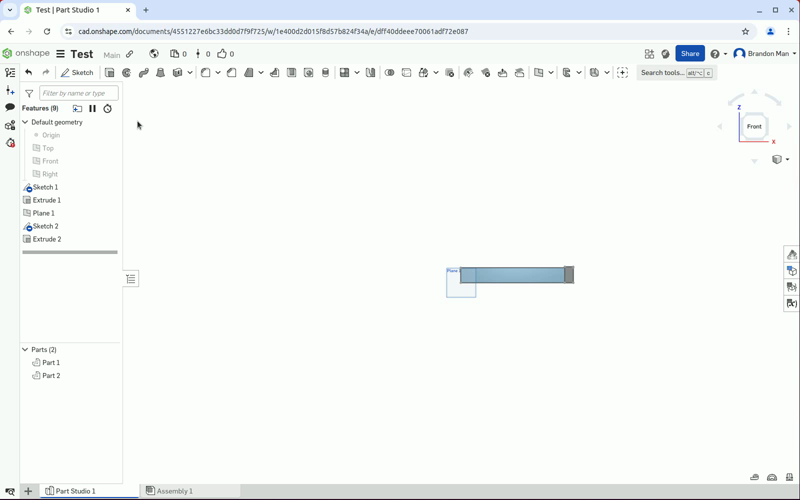
key(left, 2)
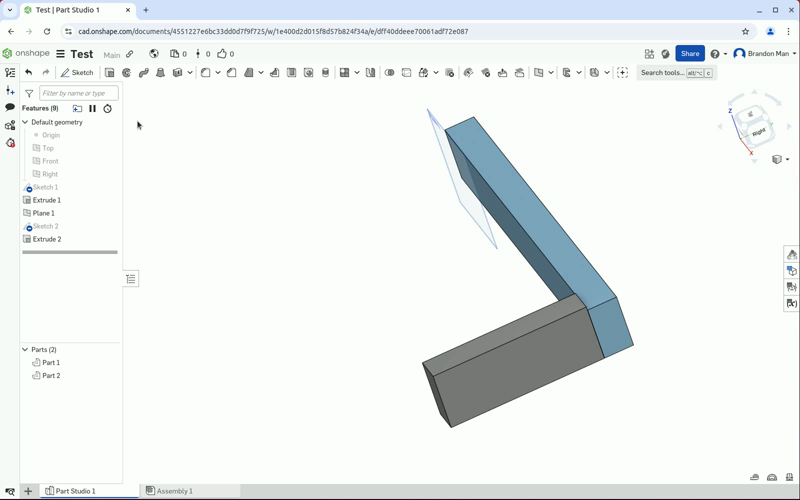
key(down, 2)
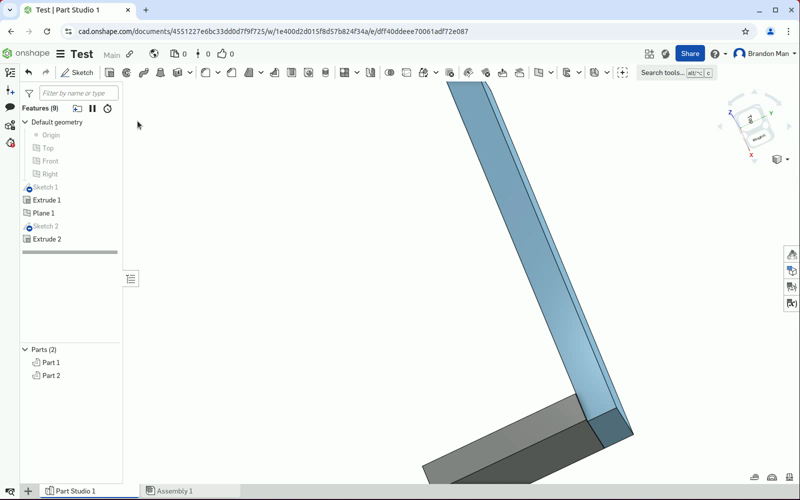
key(up, 2)
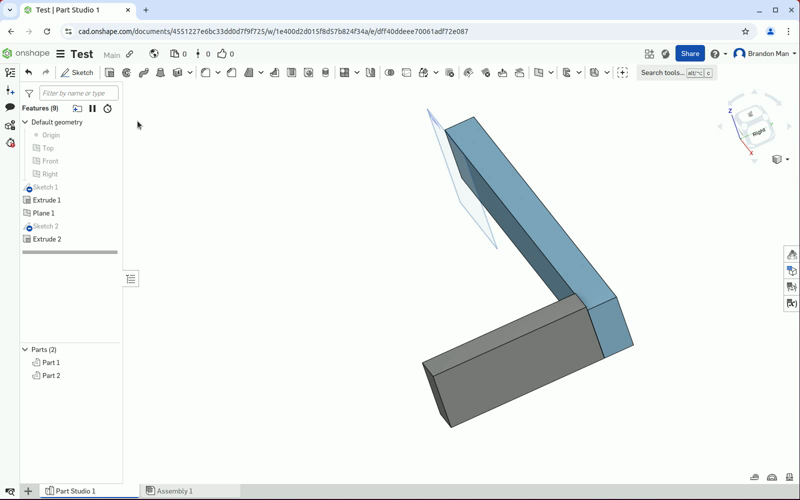
key(right, 2)
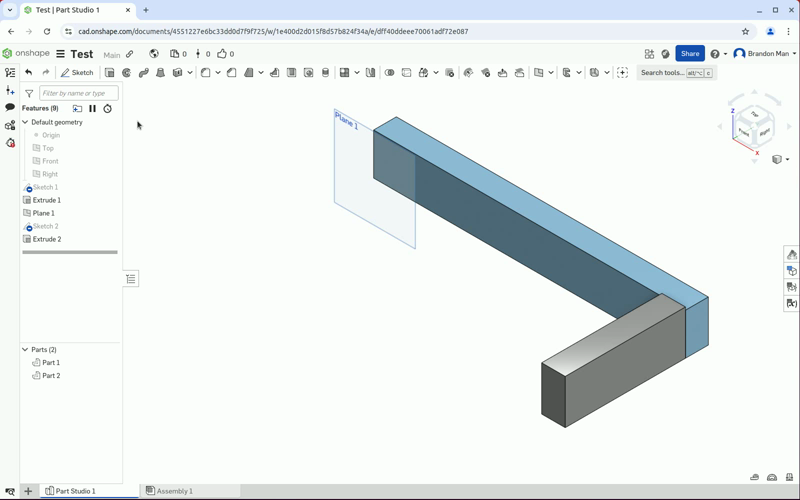
mouse_move(73, 189)
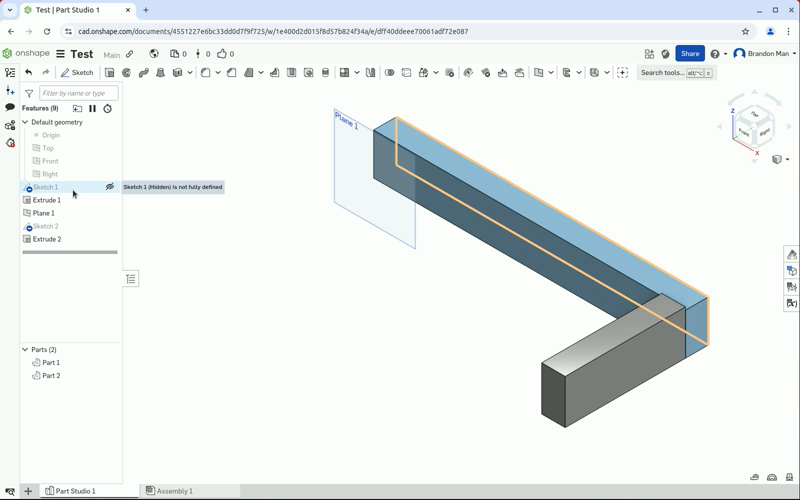
click(73, 189)